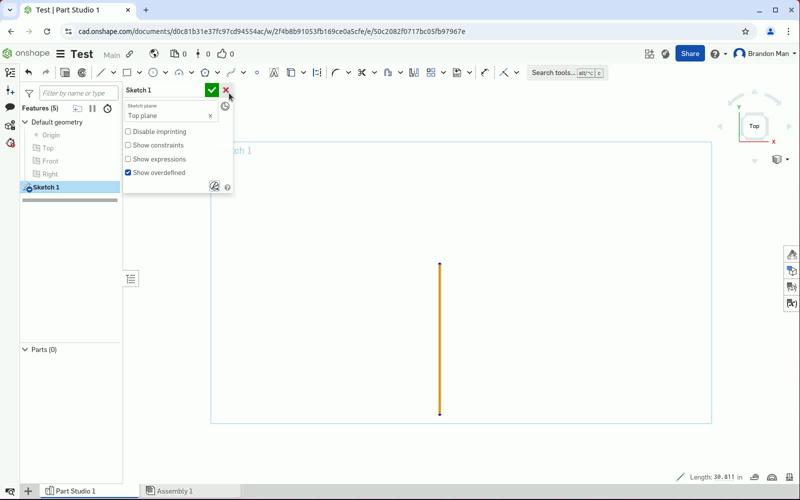
key(shift+h)
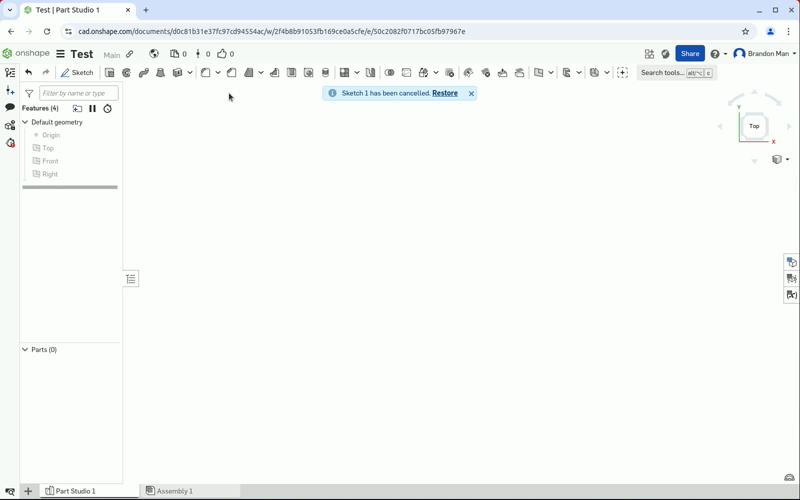
mouse_move(73, 352)
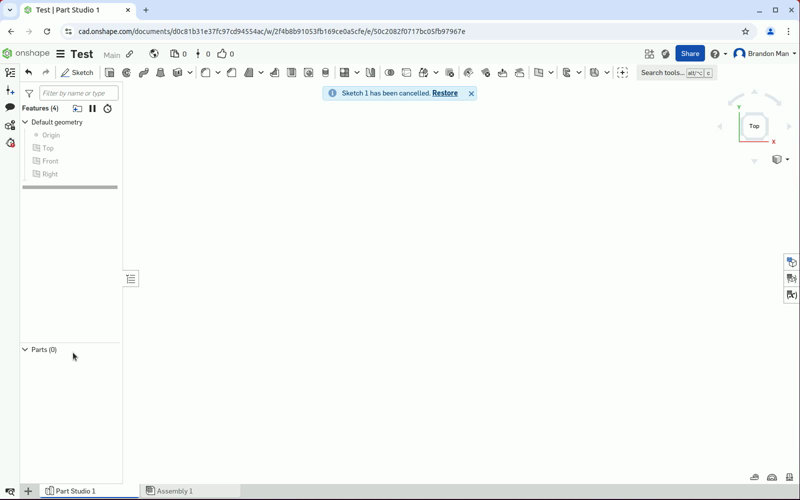
key(y)
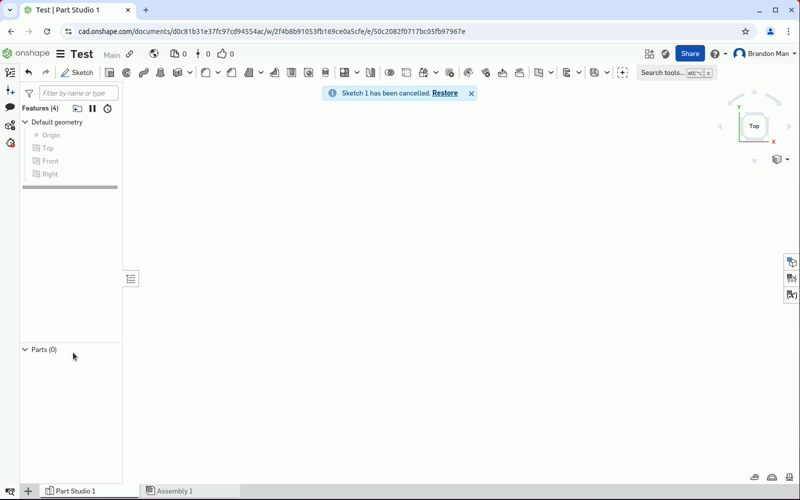
key(shift+p)
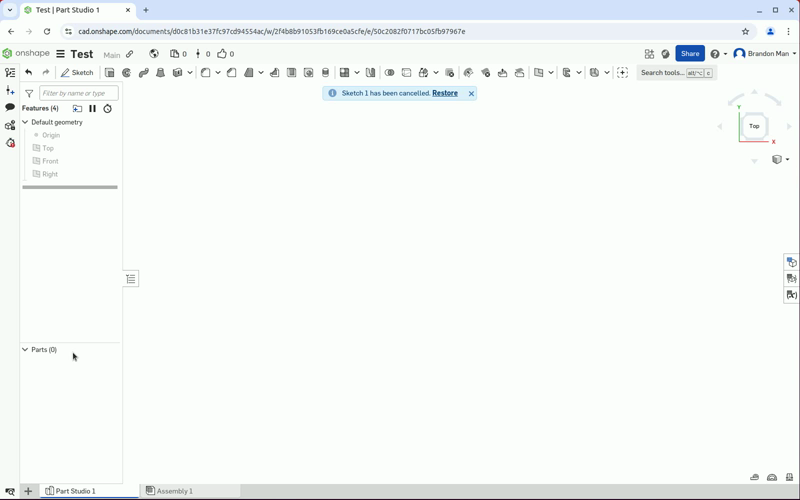
key(space)
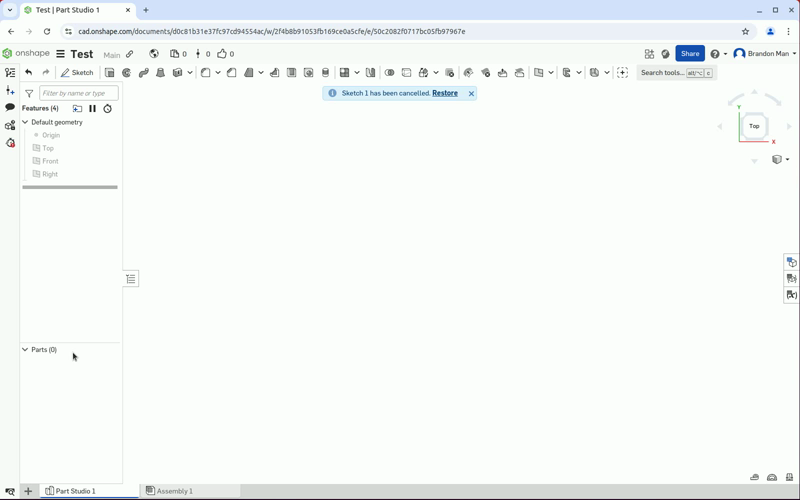
key_down(shift)
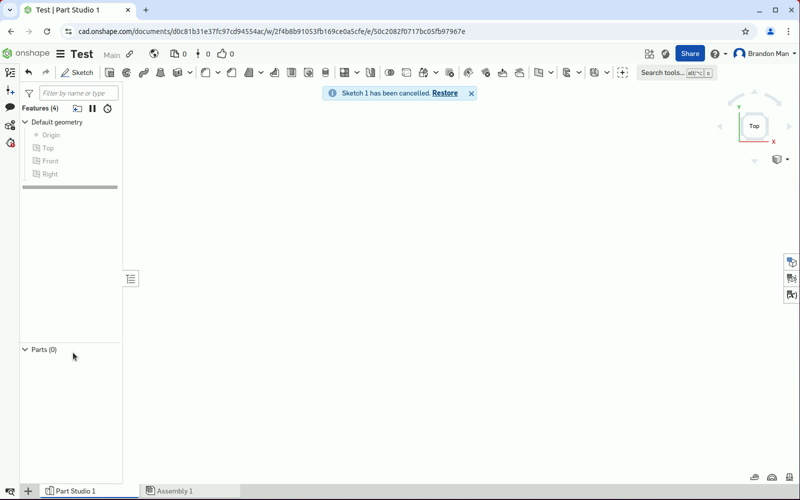
key(up)
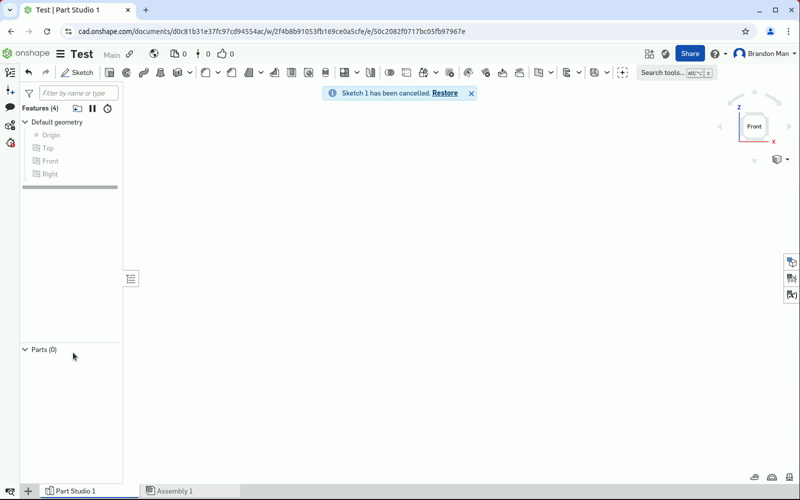
key_up(shift)
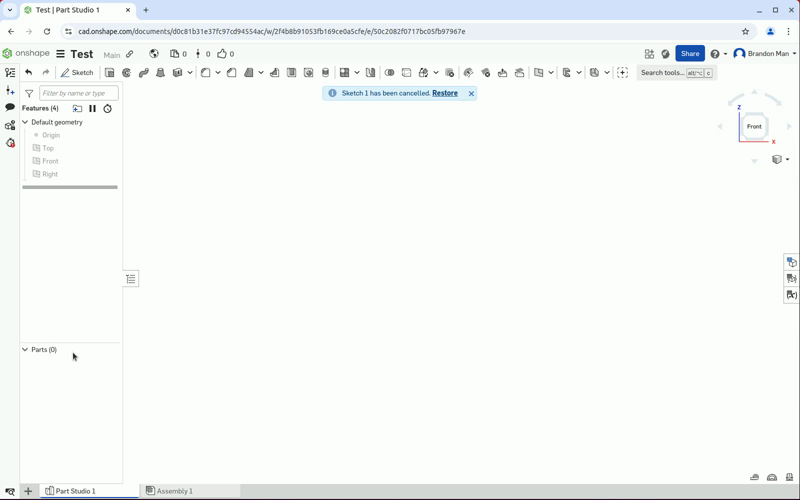
mouse_move(73, 352)
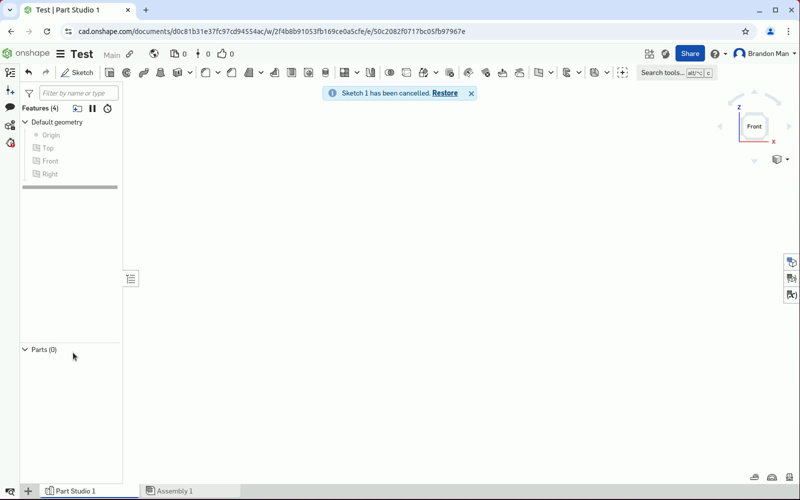
key(shift+y)
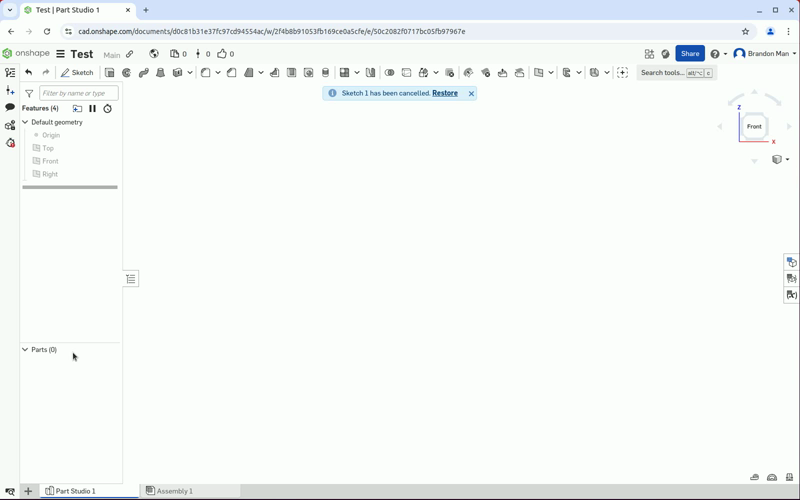
key(shift+s)
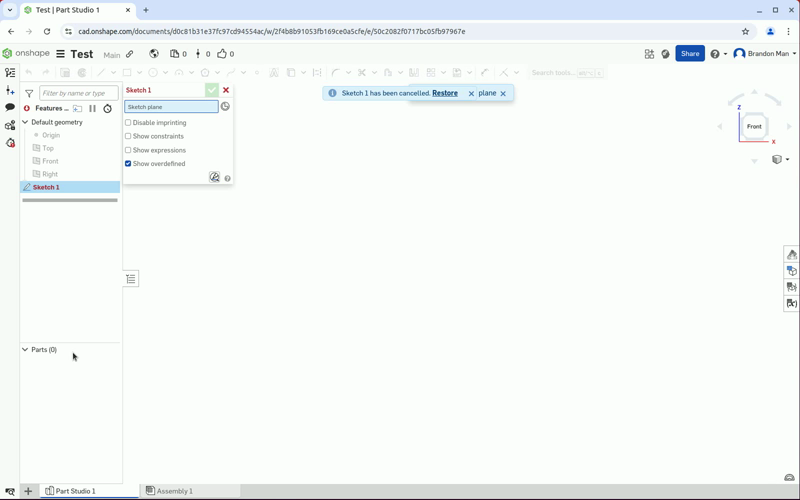
mouse_move(73, 163)
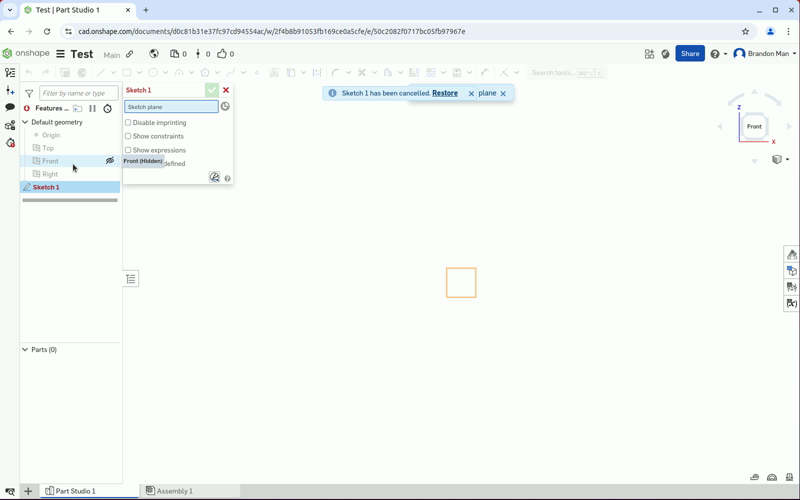
click(73, 163)
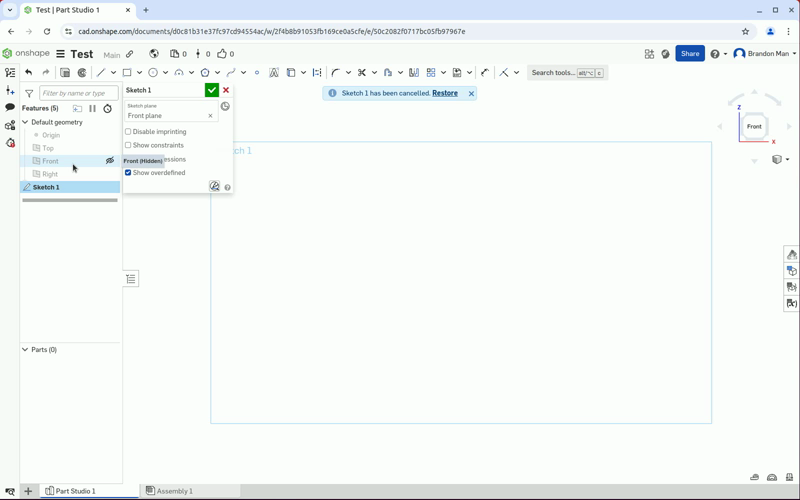
mouse_move(73, 352)
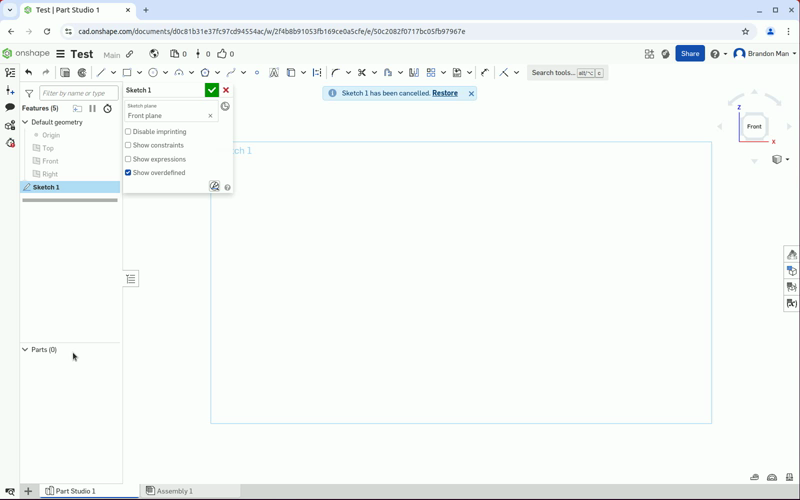
key(y)
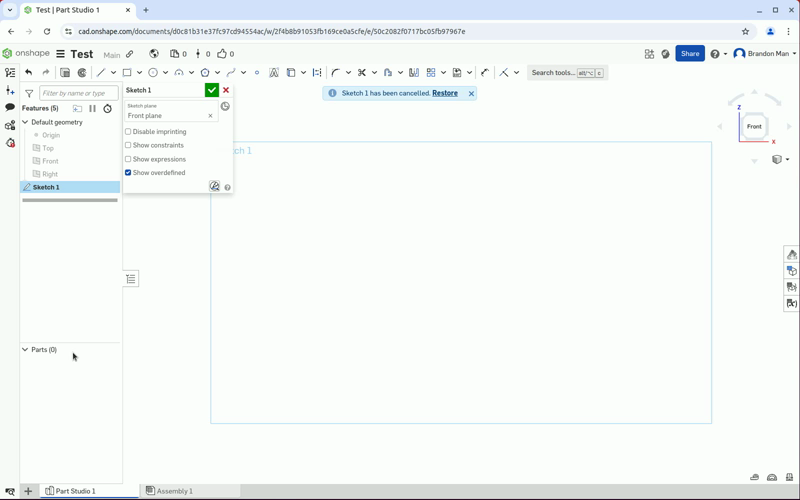
key(l)
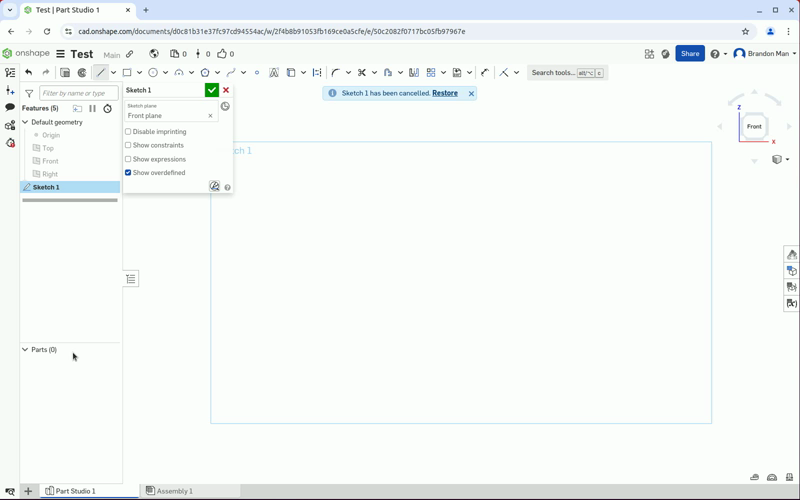
key_down(shift)
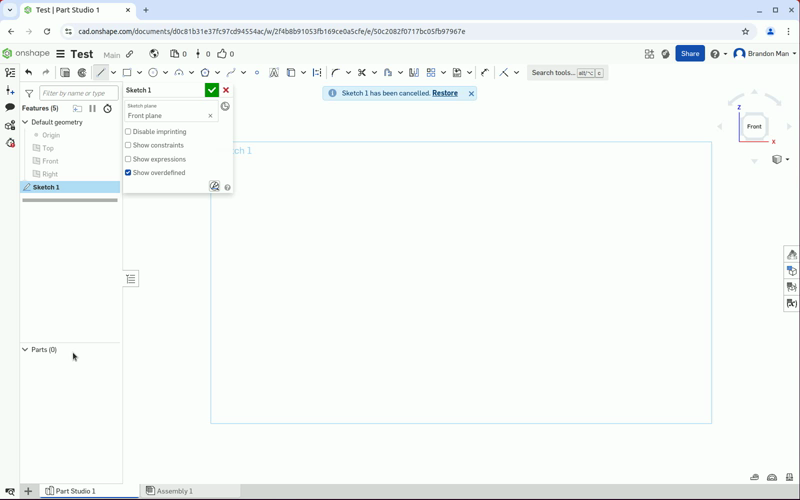
mouse_move(370, 326)
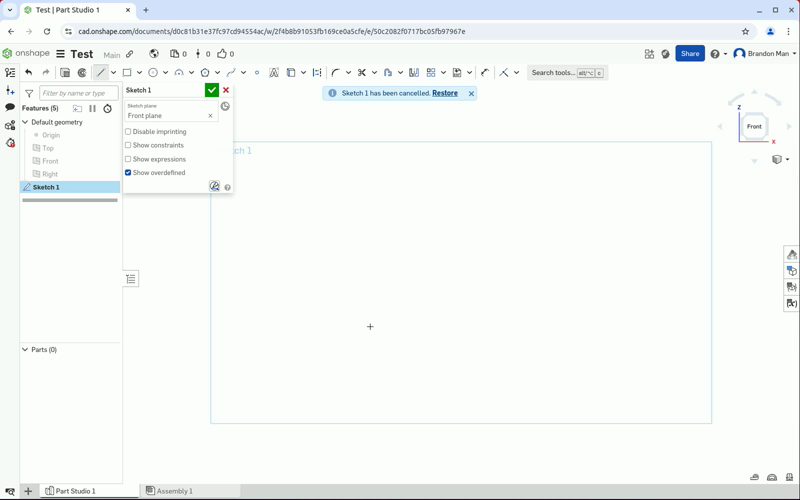
click(370, 326)
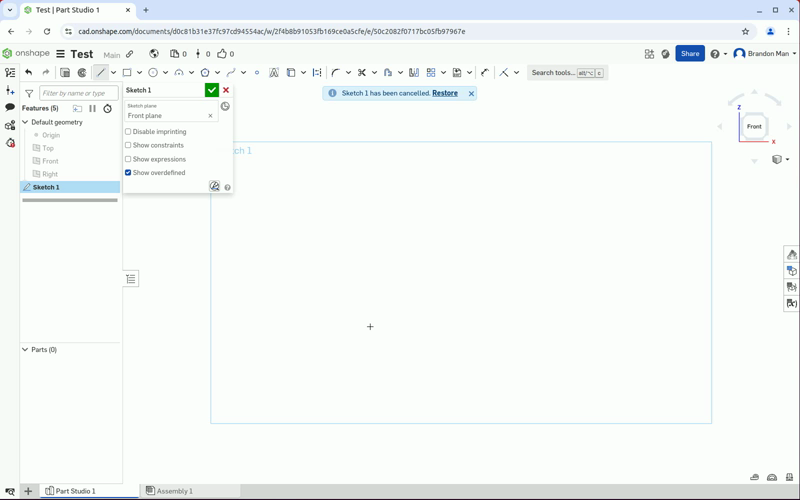
key_up(shift)
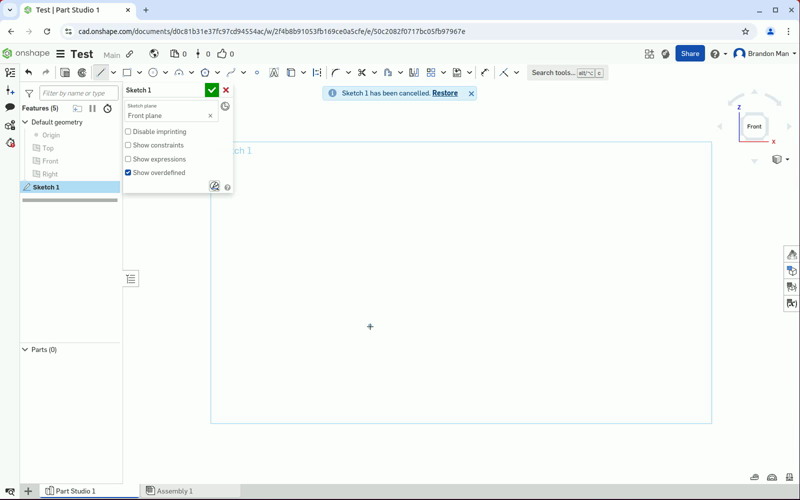
key_down(shift)
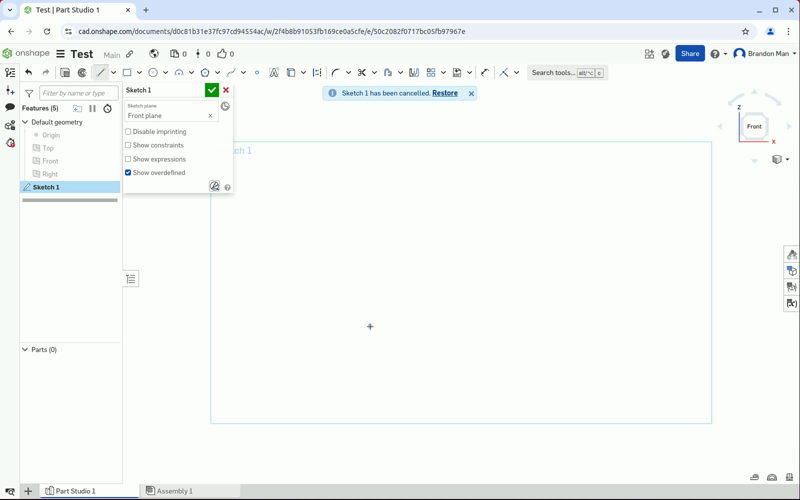
mouse_move(551, 326)
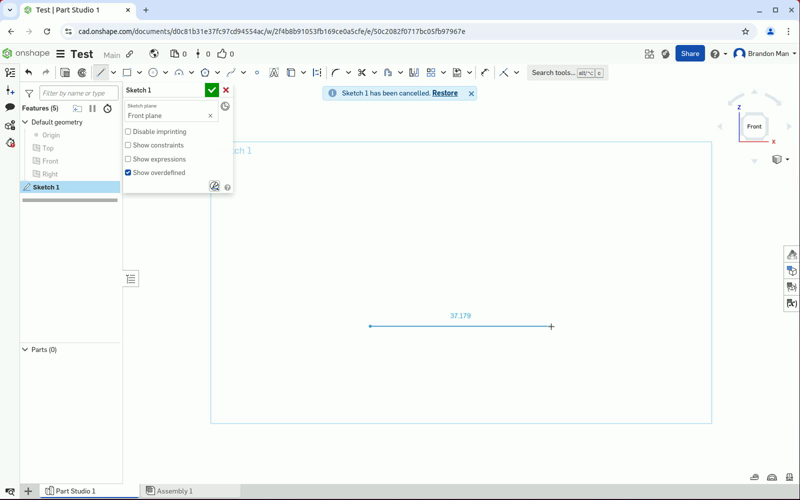
click(551, 326)
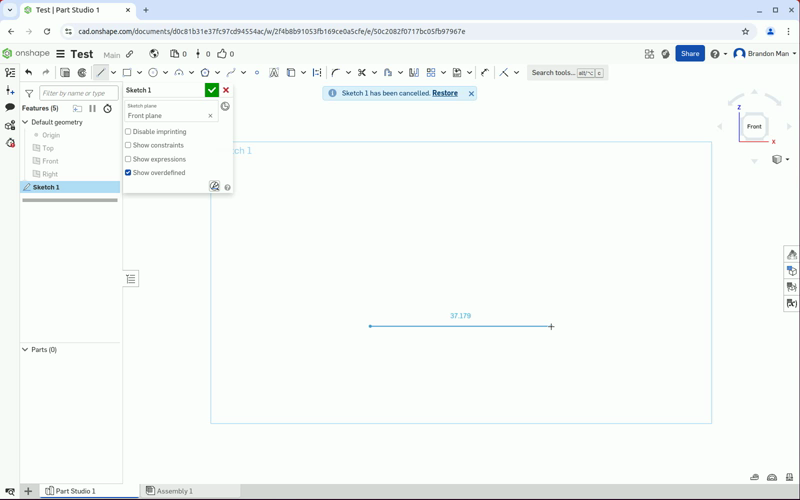
key_up(shift)
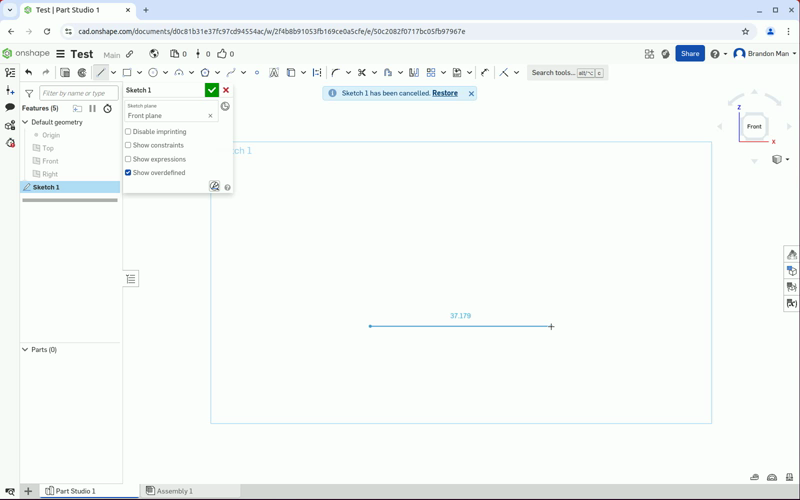
key_down(shift)
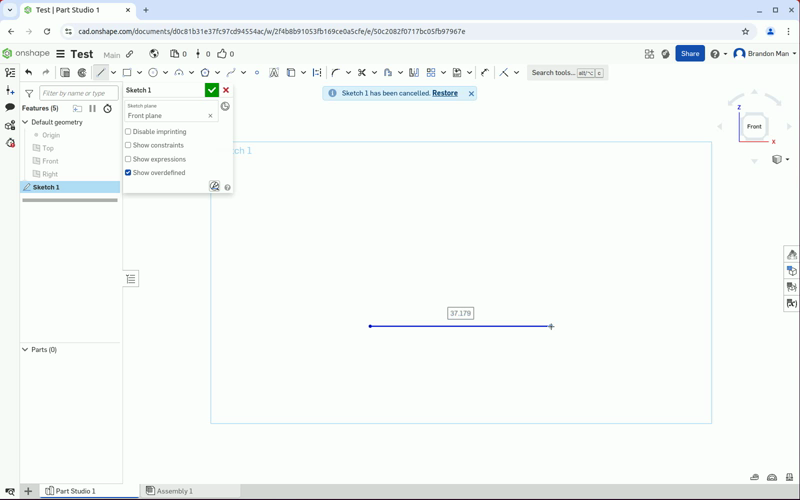
mouse_move(551, 238)
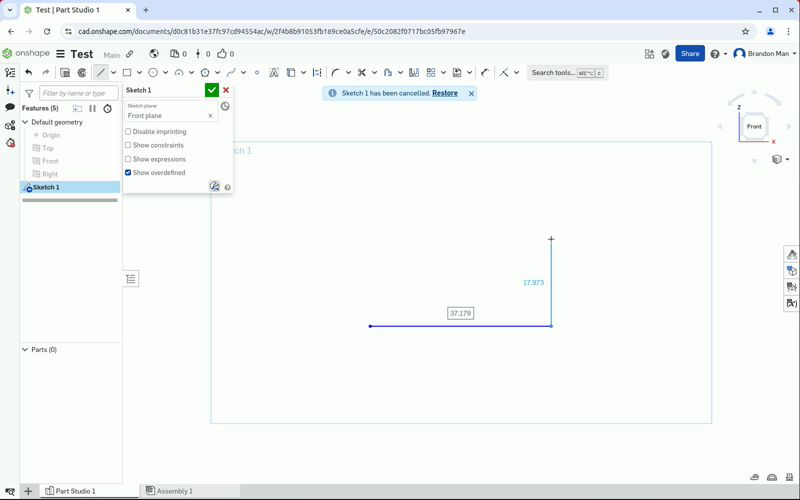
click(551, 238)
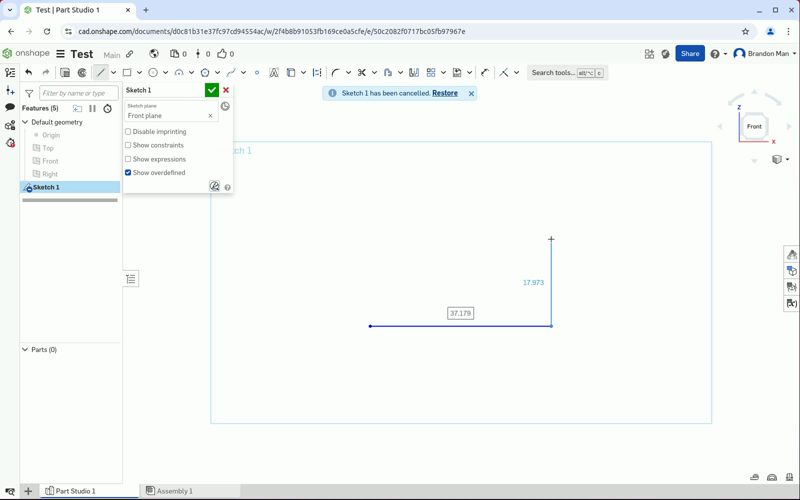
key_up(shift)
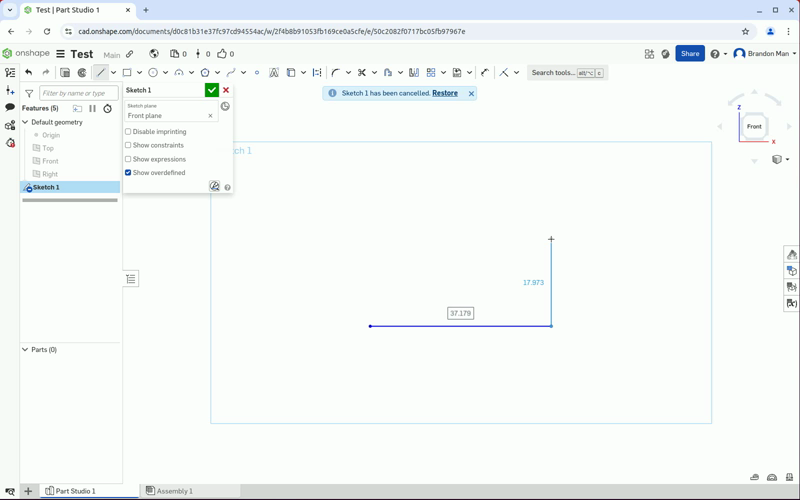
key_down(shift)
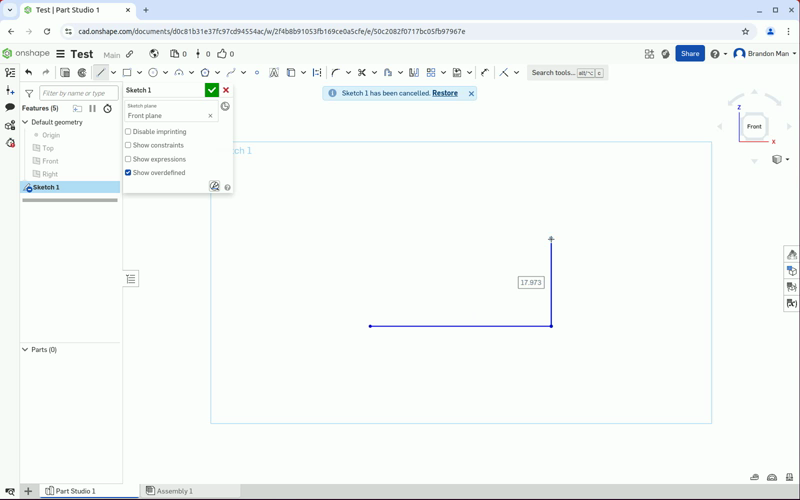
mouse_move(370, 238)
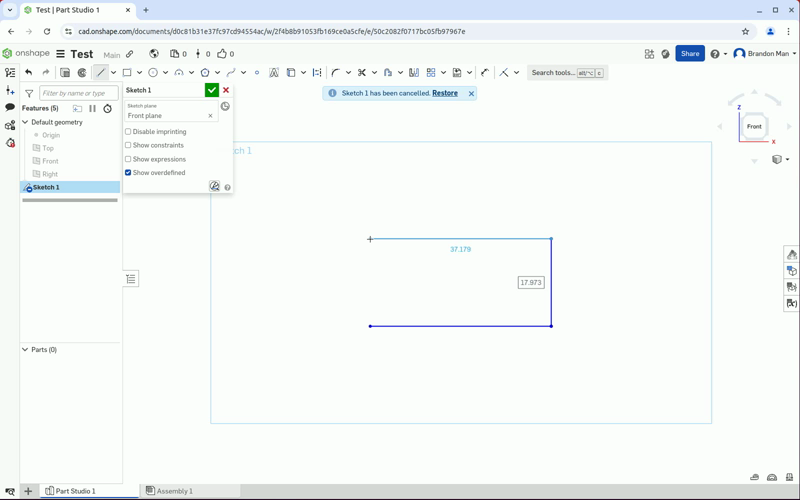
click(370, 238)
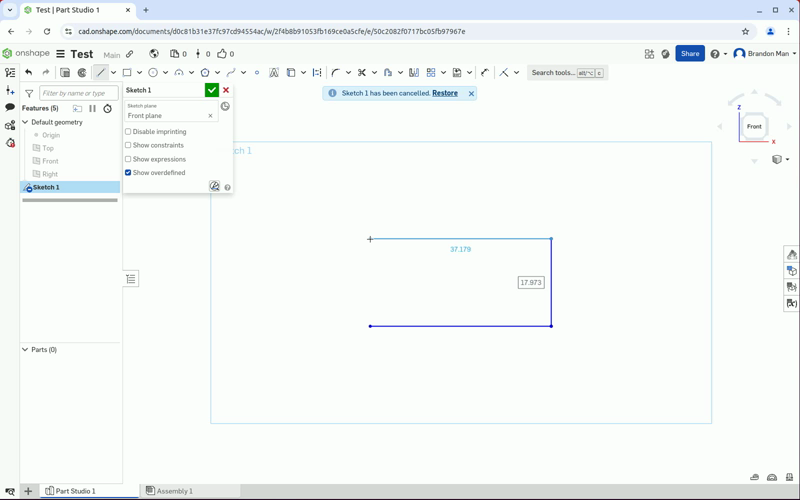
key_up(shift)
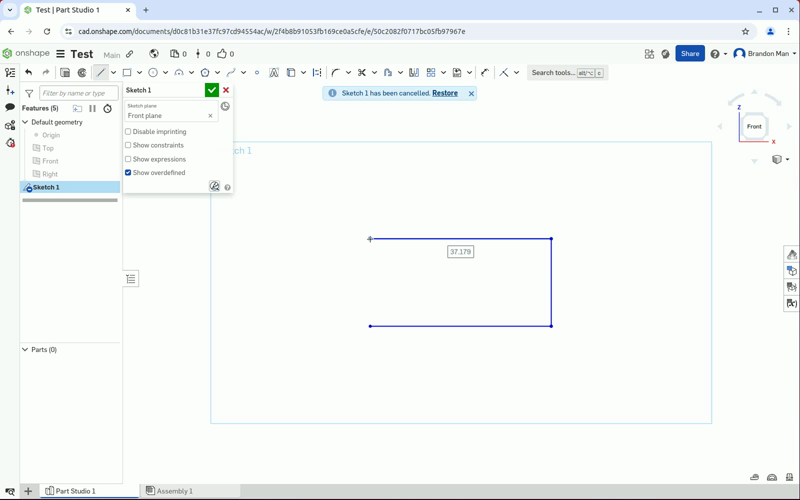
key_down(shift)
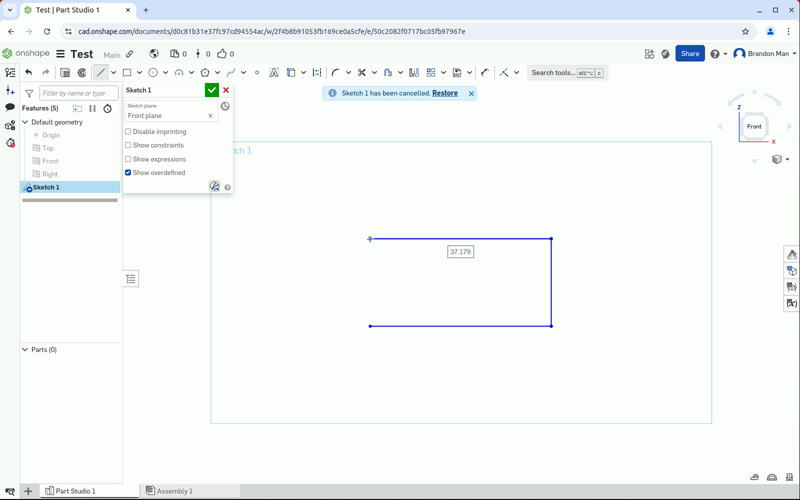
mouse_move(370, 326)
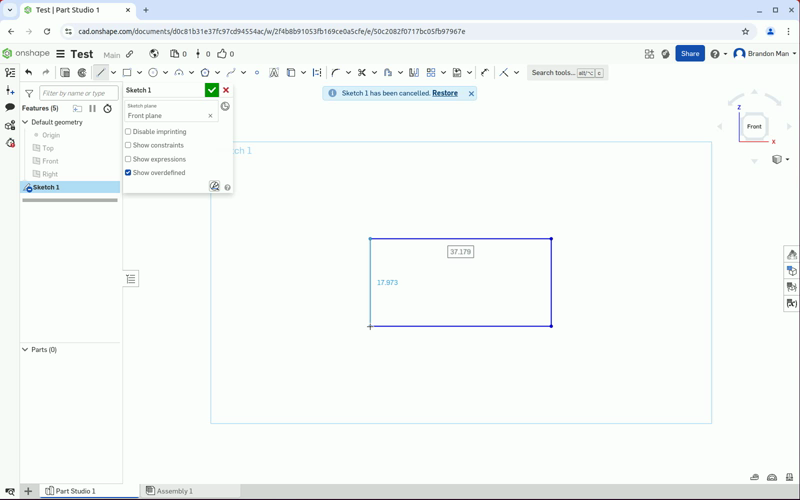
key_up(shift)
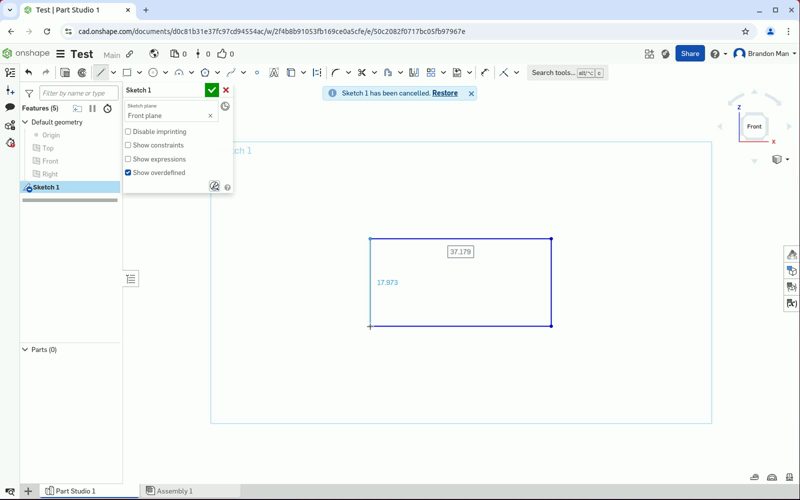
click(370, 326)
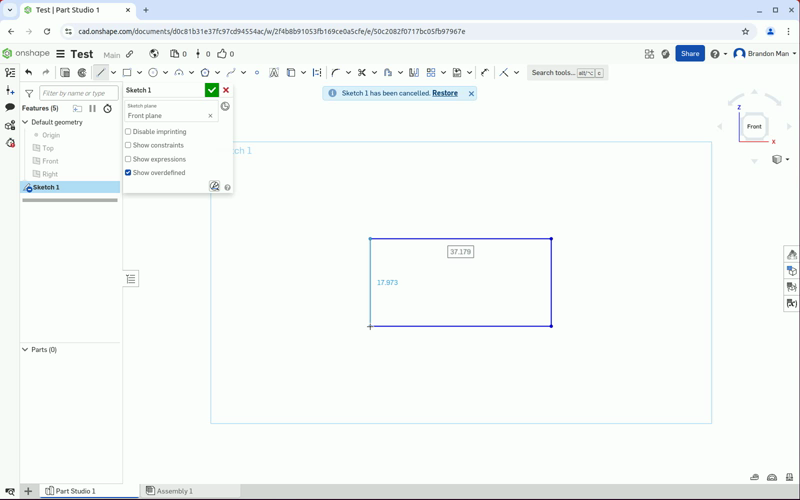
key(esc)
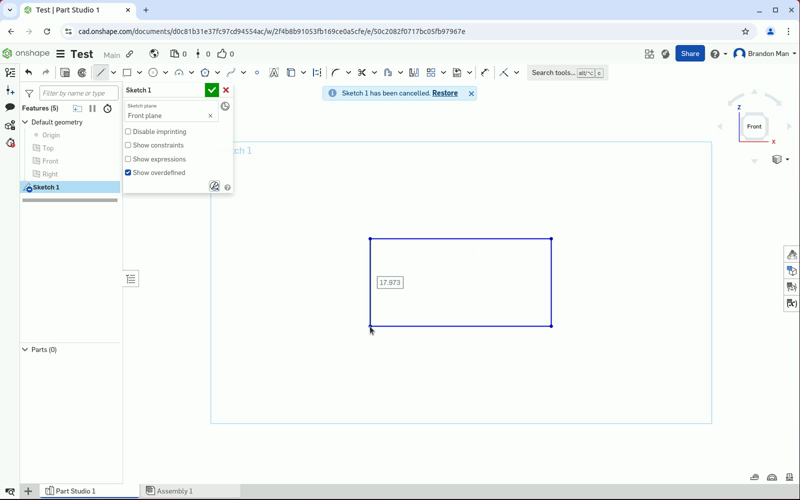
key(c)
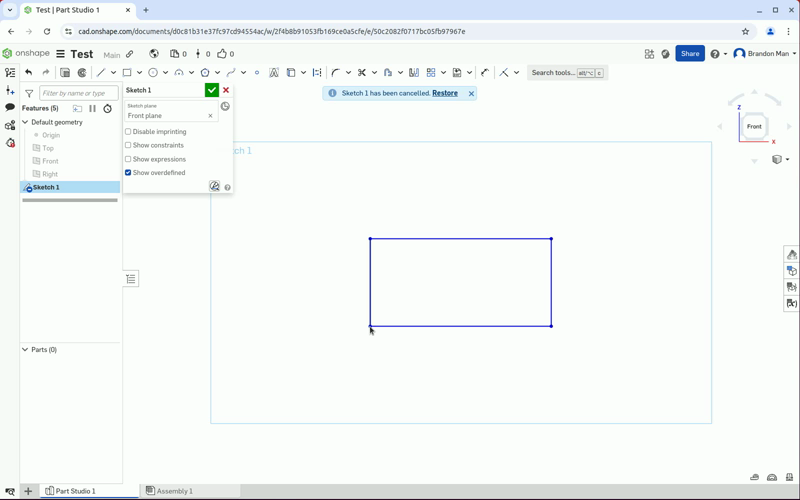
key_down(shift)
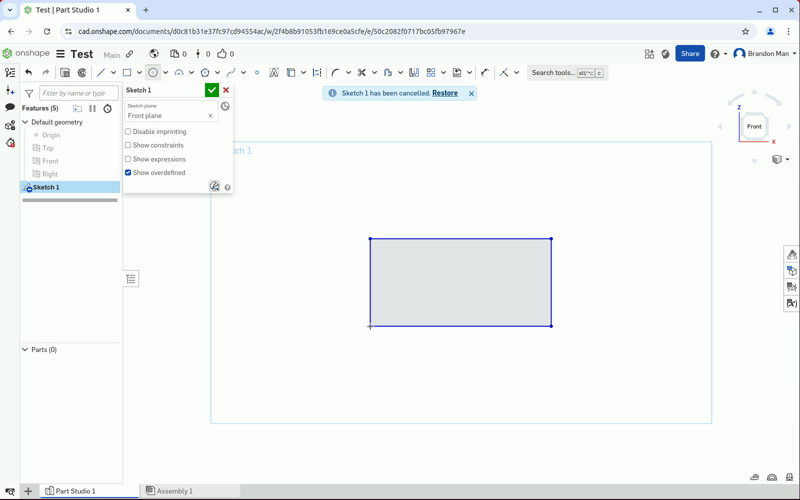
mouse_move(423, 282)
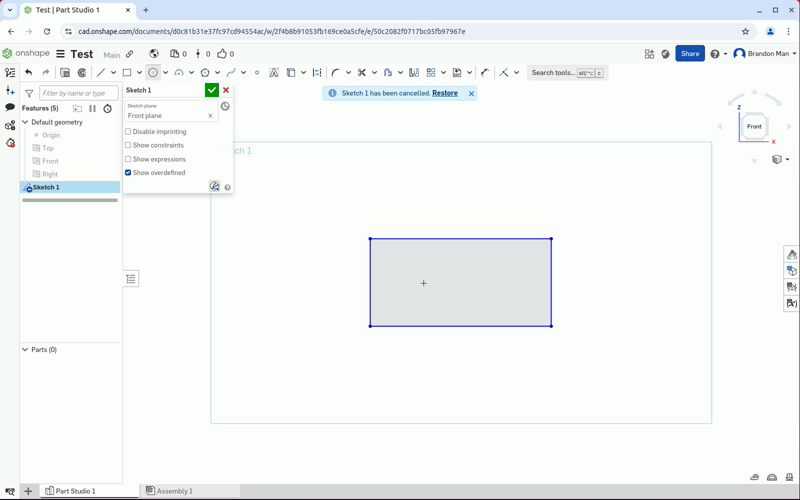
click(423, 282)
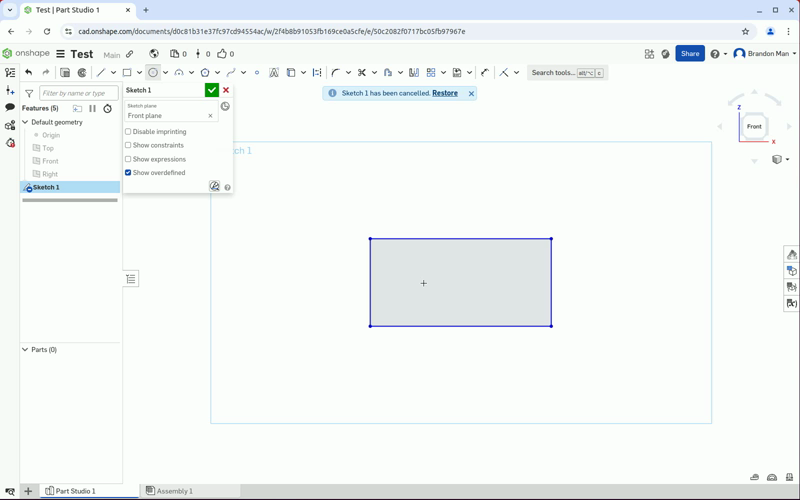
key_up(shift)
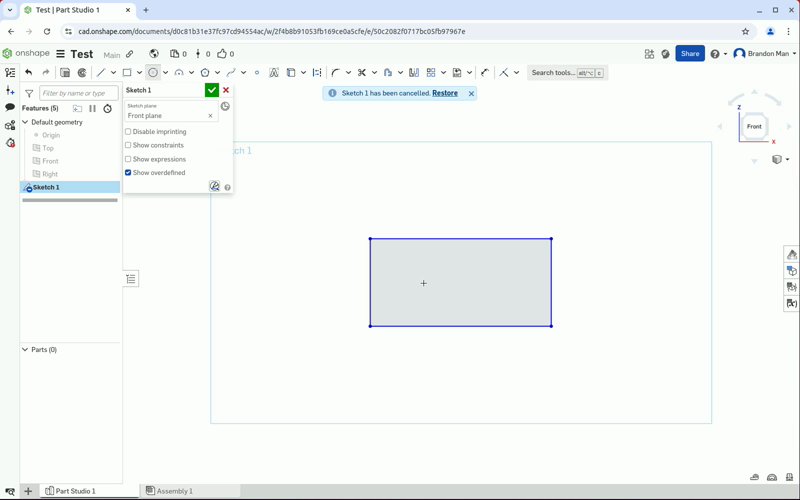
mouse_move(437, 282)
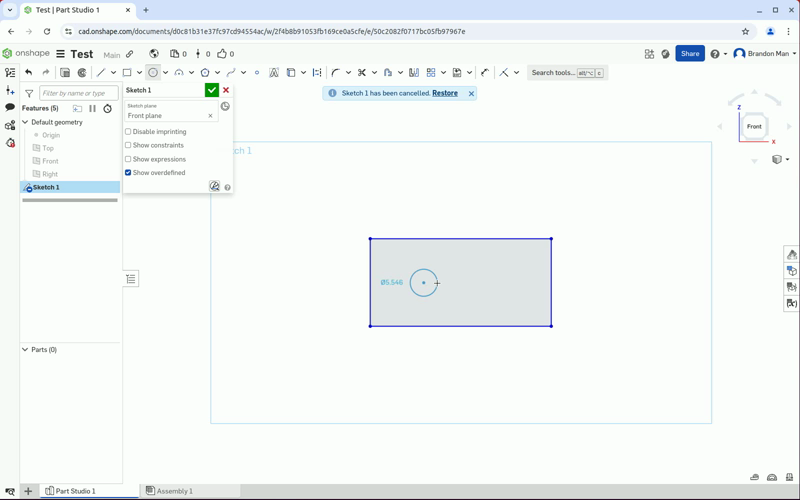
click(437, 282)
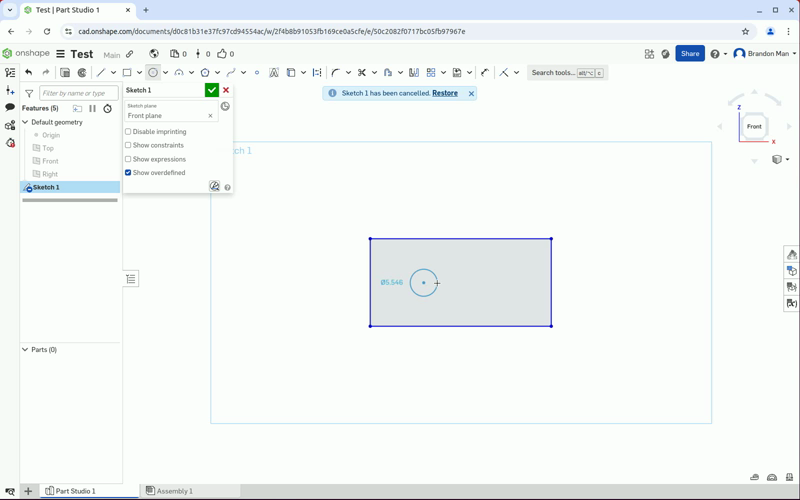
key(esc)
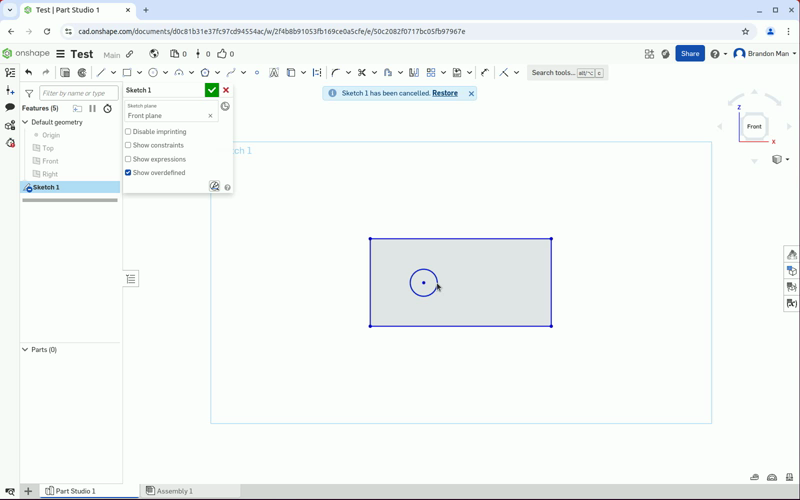
key(c)
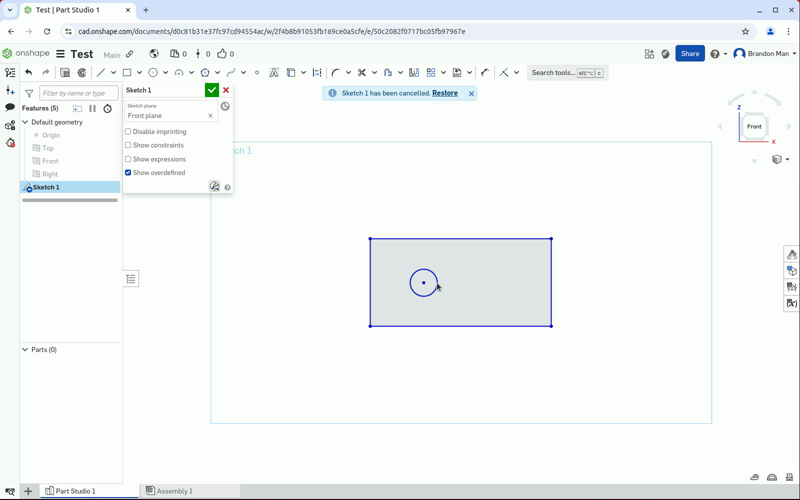
key_down(shift)
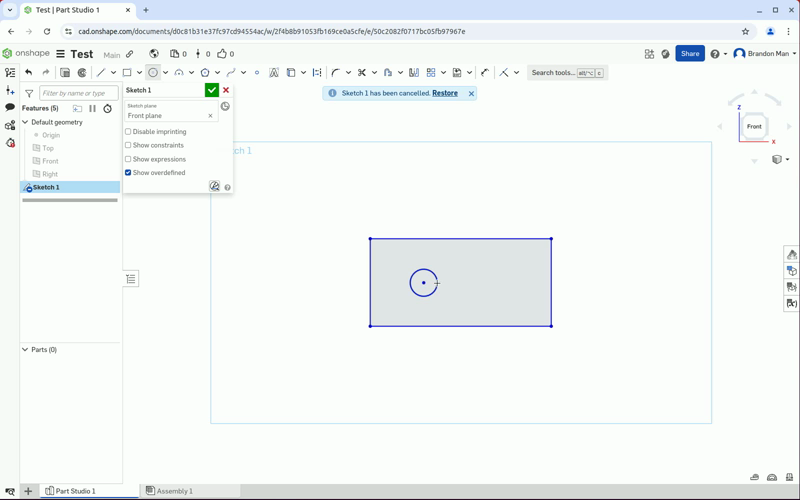
mouse_move(498, 282)
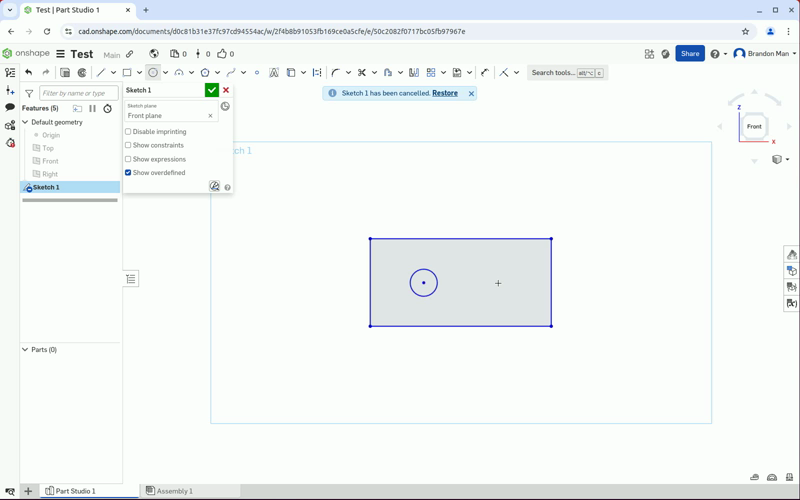
click(498, 282)
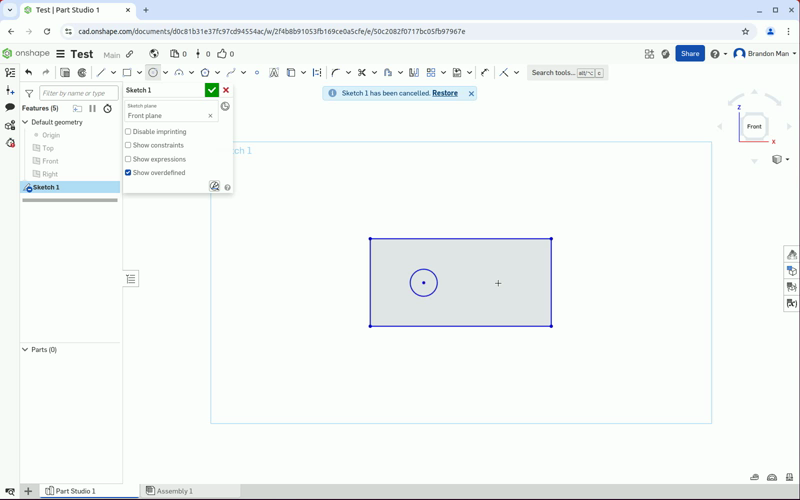
key_up(shift)
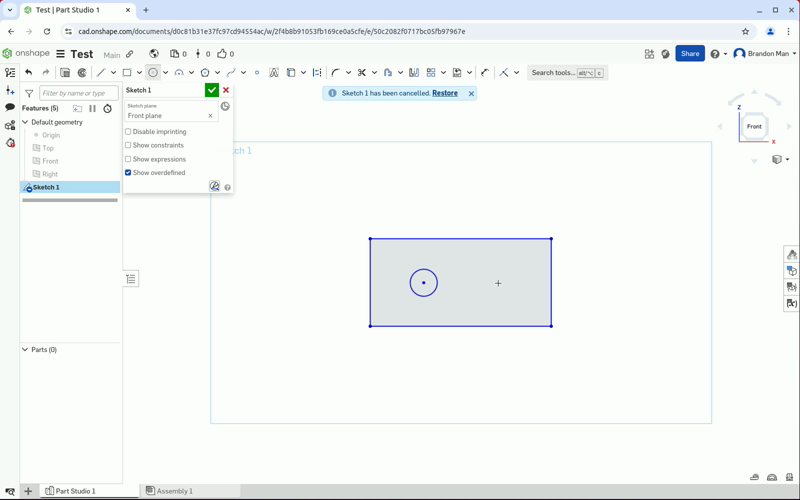
mouse_move(511, 282)
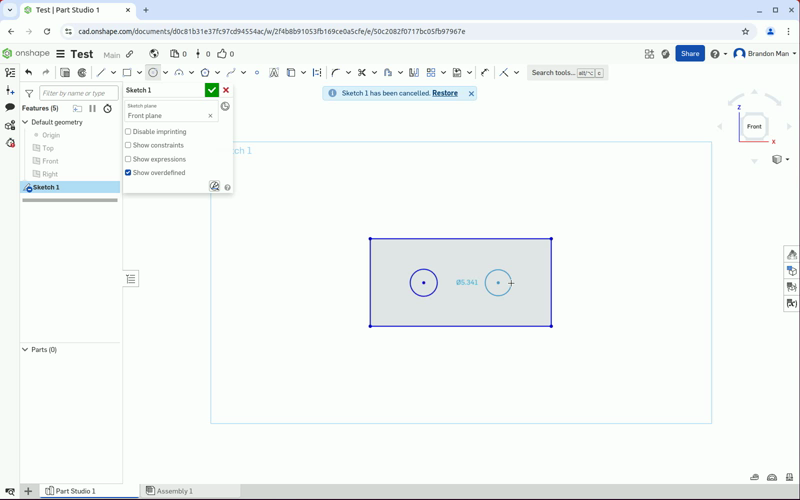
click(511, 282)
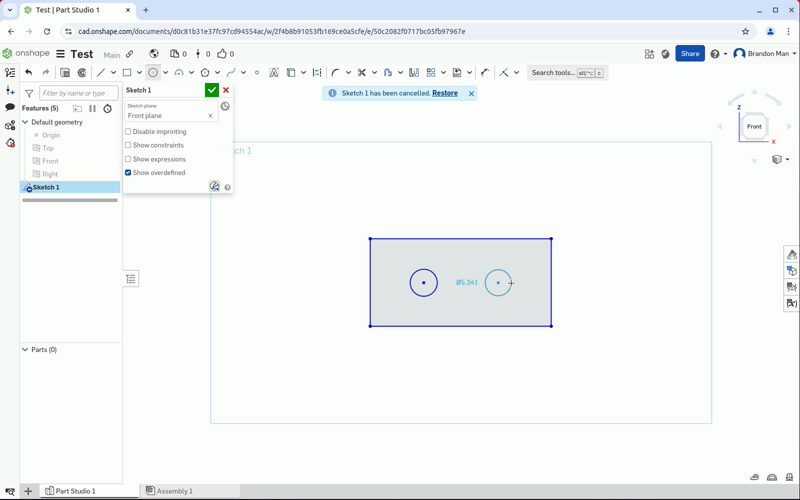
key(esc)
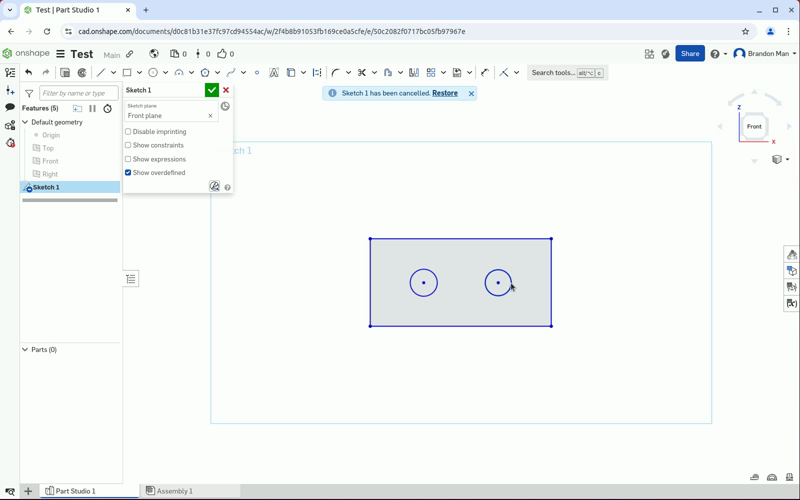
mouse_move(421, 249)
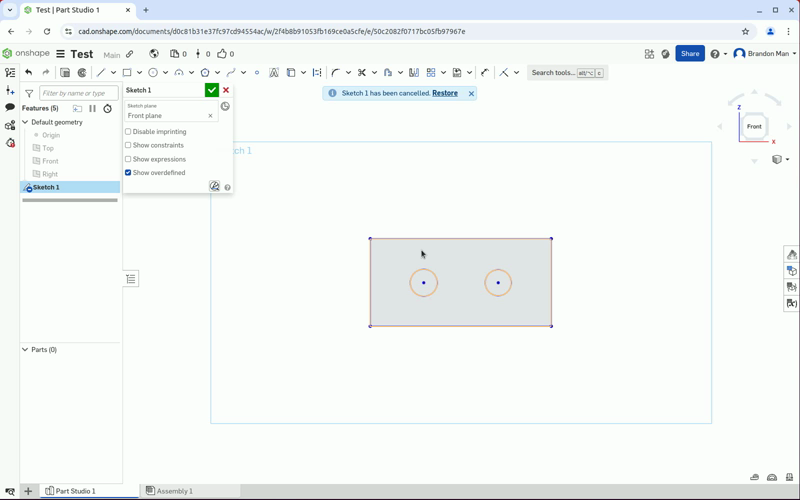
click(421, 249)
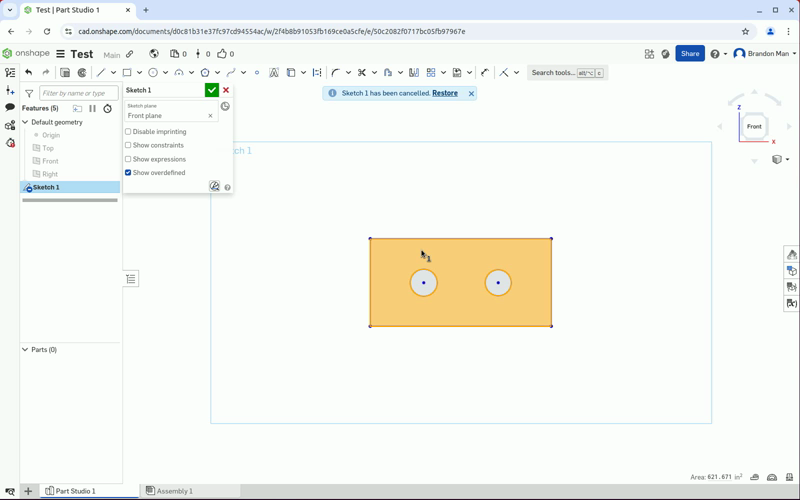
mouse_move(73, 352)
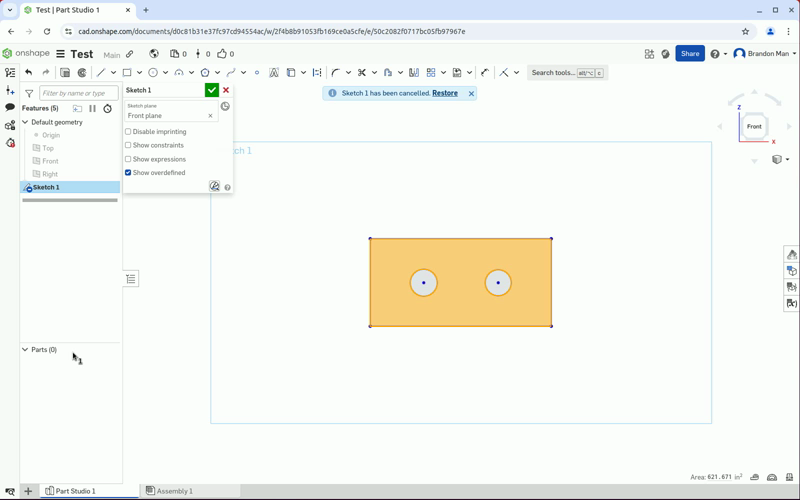
key(shift+y)
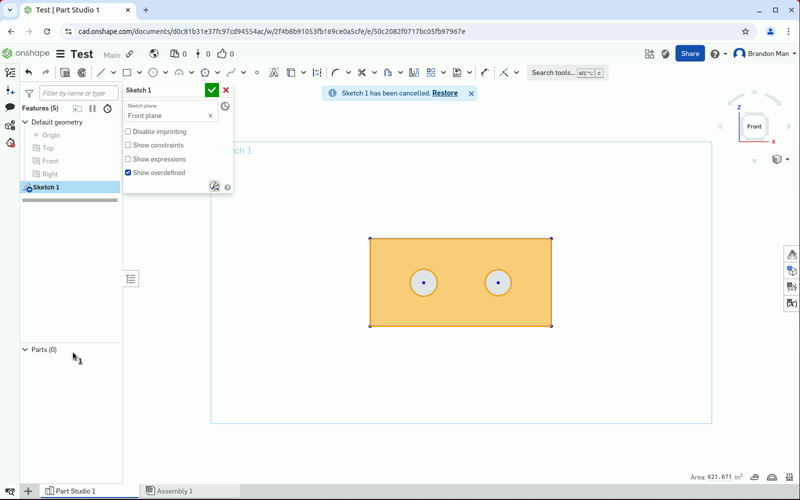
key(shift+e)
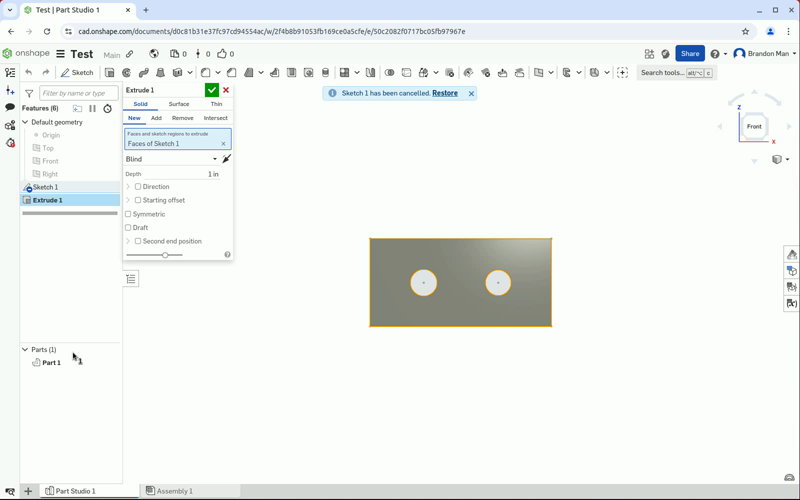
mouse_move(143, 106)
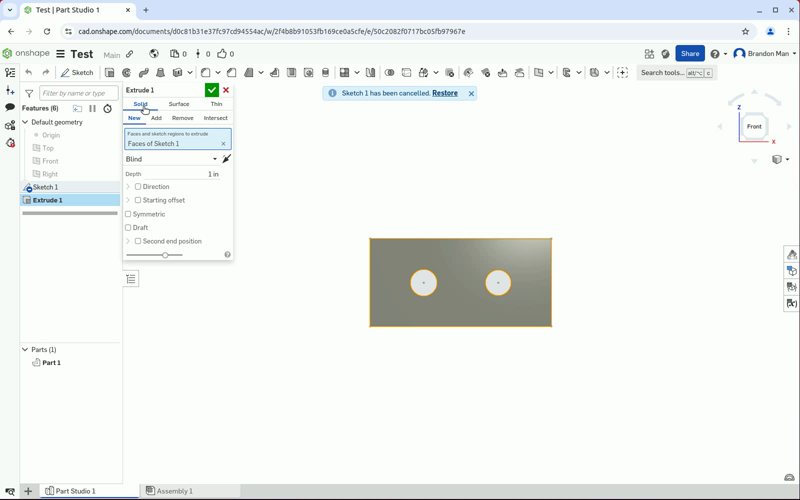
click(143, 106)
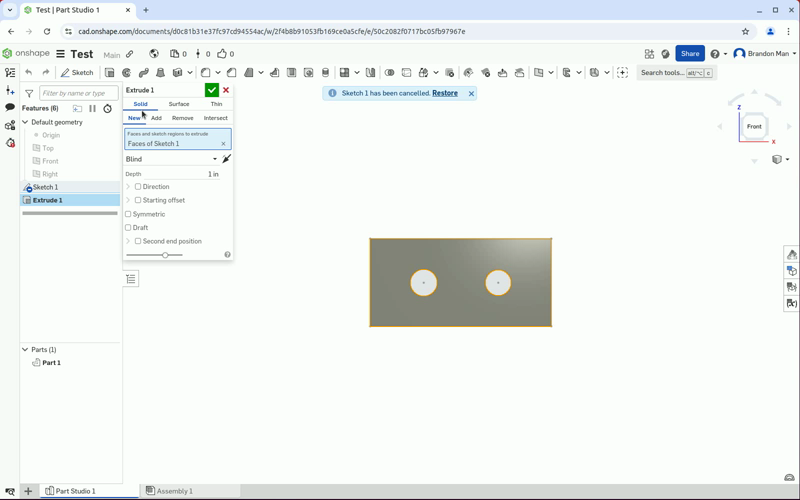
mouse_move(137, 120)
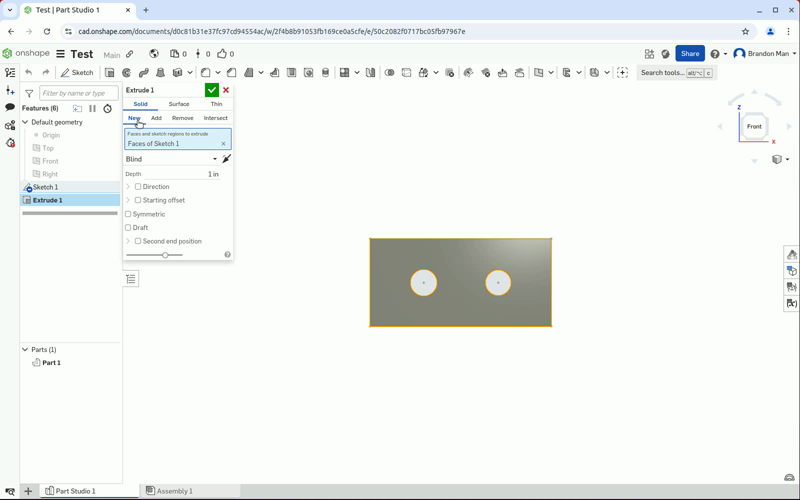
click(137, 120)
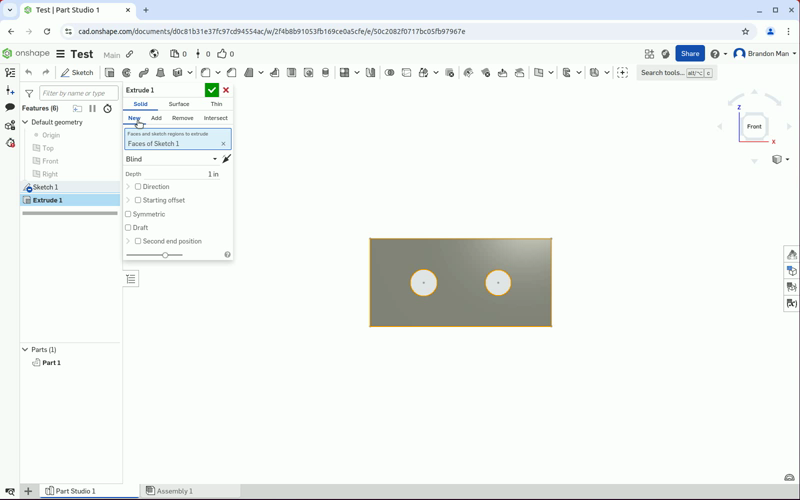
key(tab, 4)
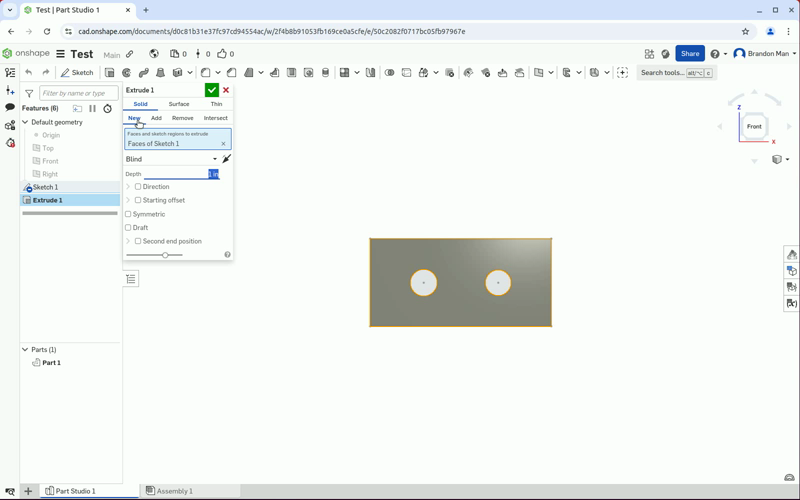
text(10.351)
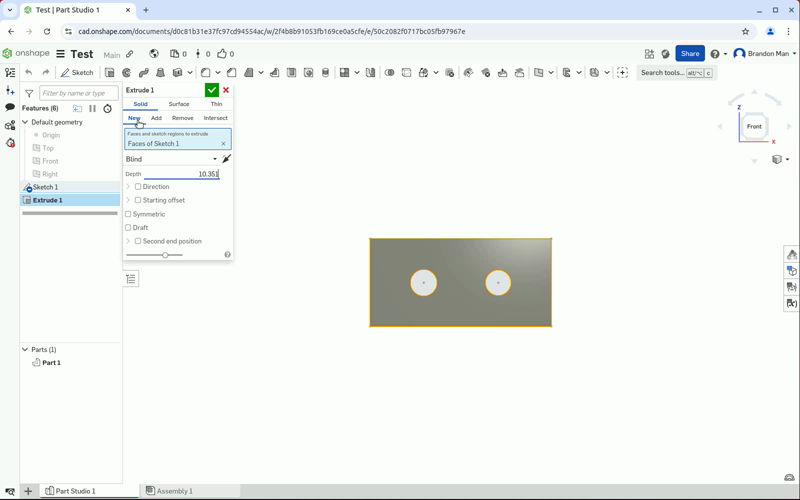
key(enter)
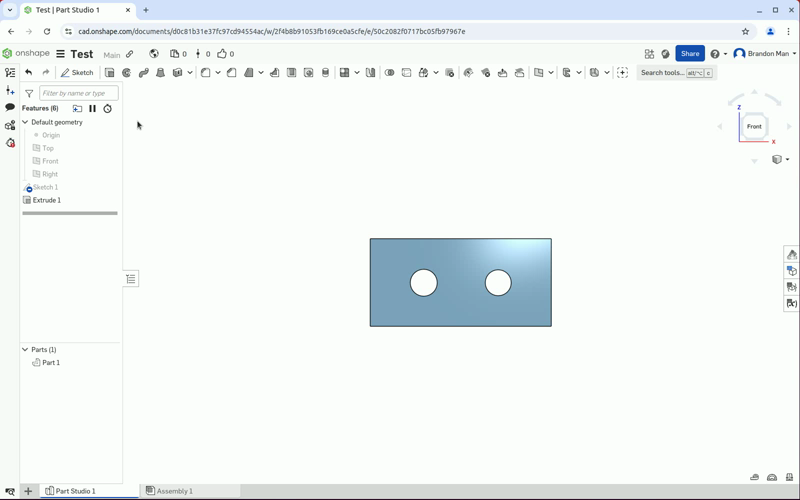
key(shift+h)
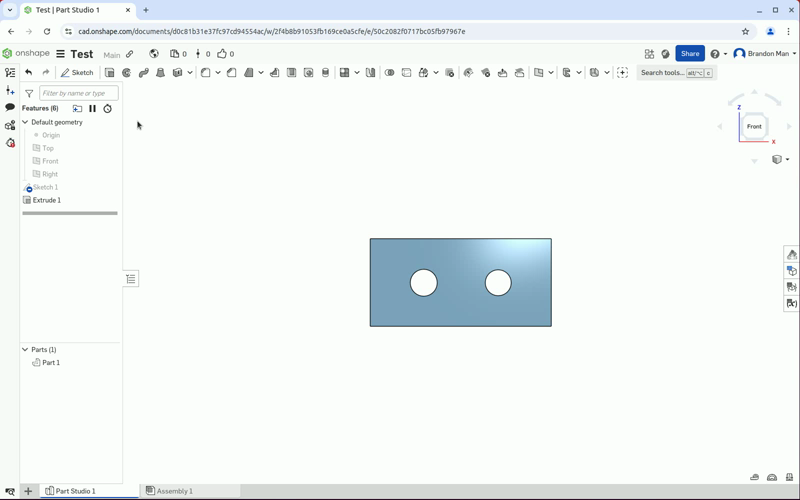
key(shift+h)
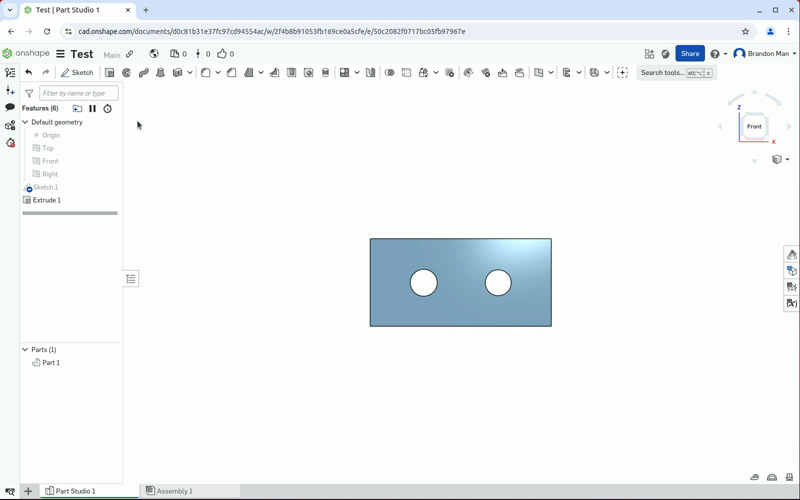
mouse_move(73, 189)
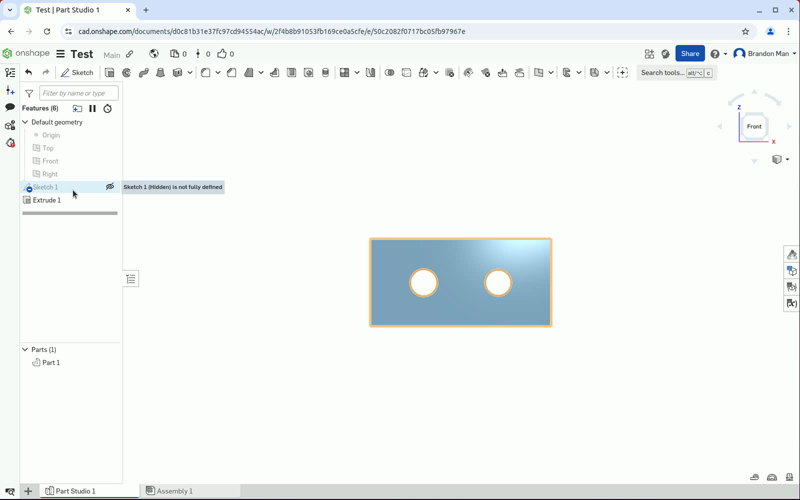
click(73, 189)
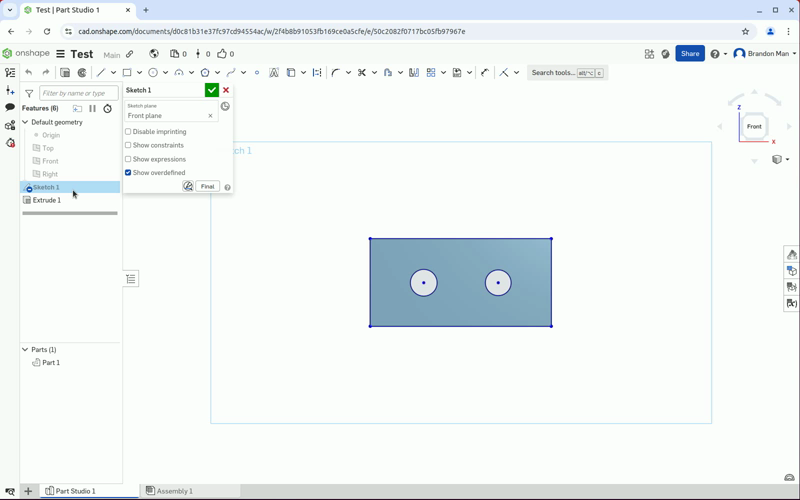
mouse_move(229, 92)
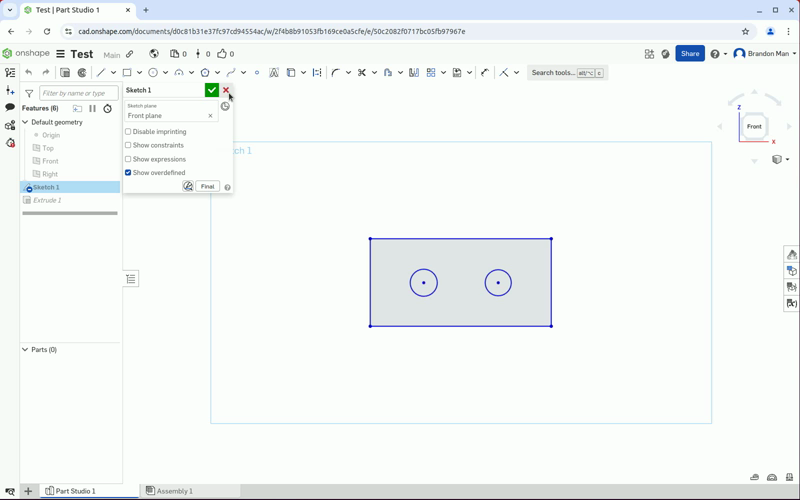
click(229, 92)
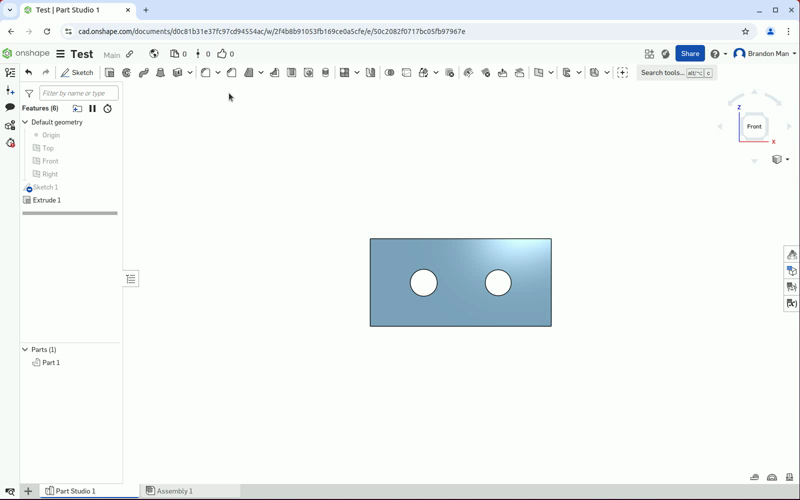
mouse_move(541, 75)
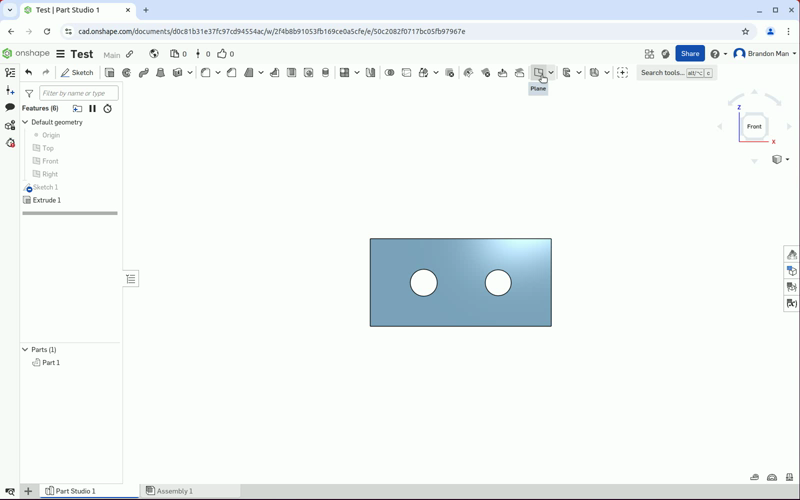
click(541, 75)
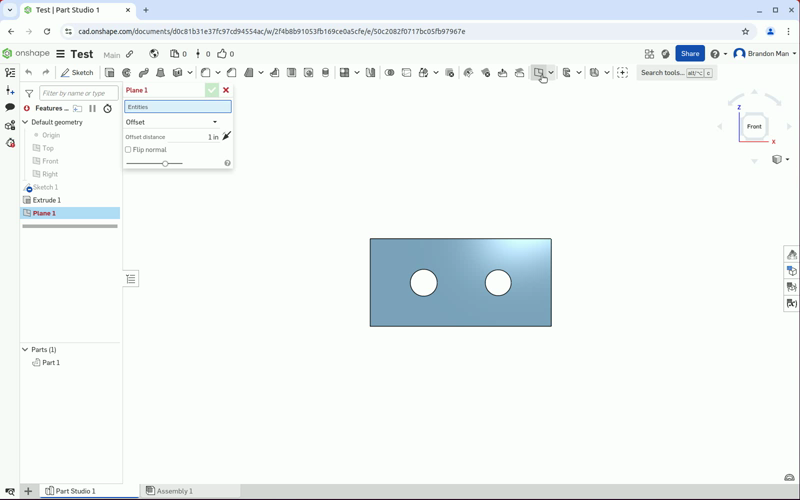
mouse_move(73, 163)
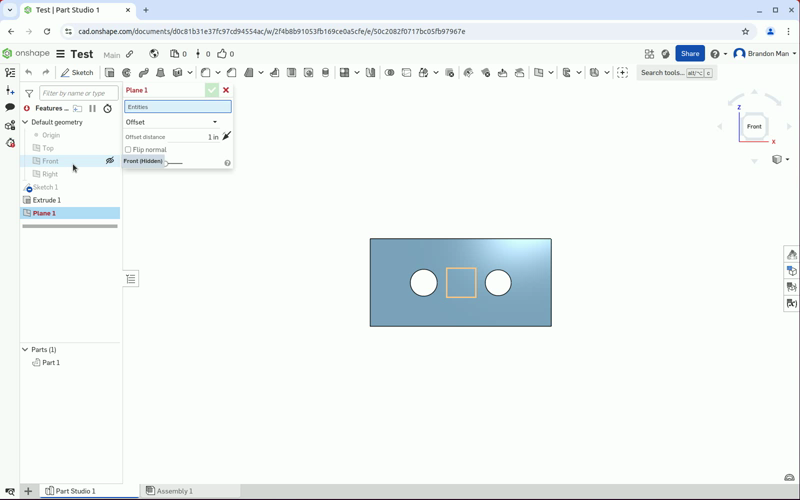
click(73, 163)
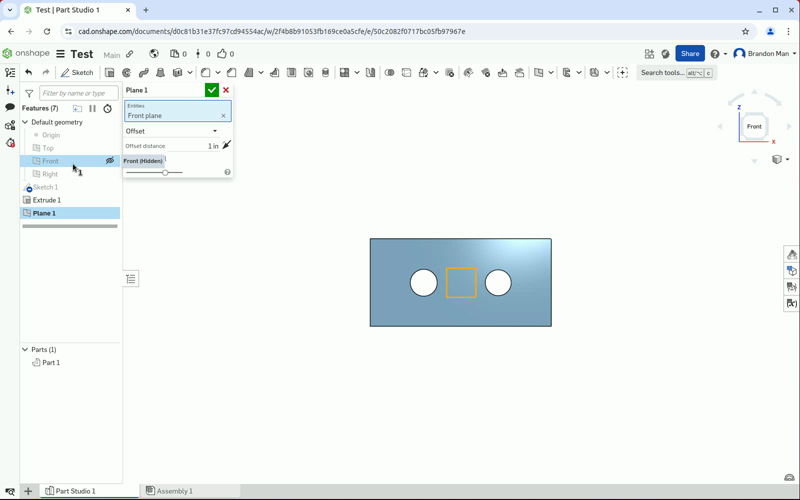
key(tab, 2)
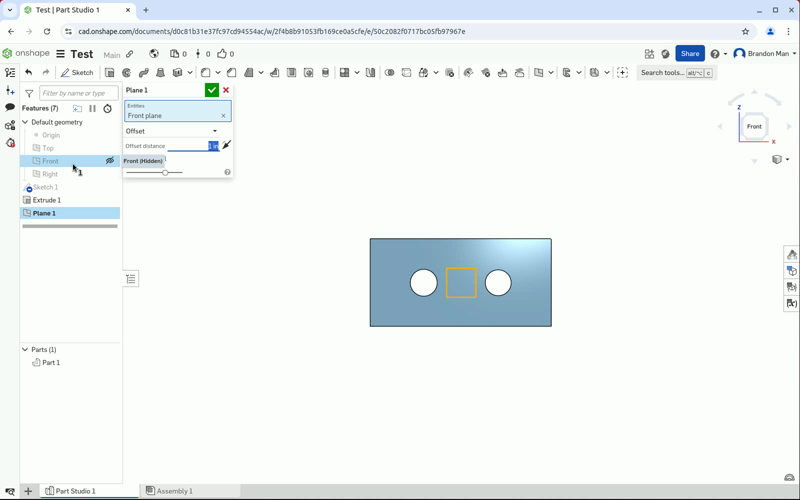
text(10.352)
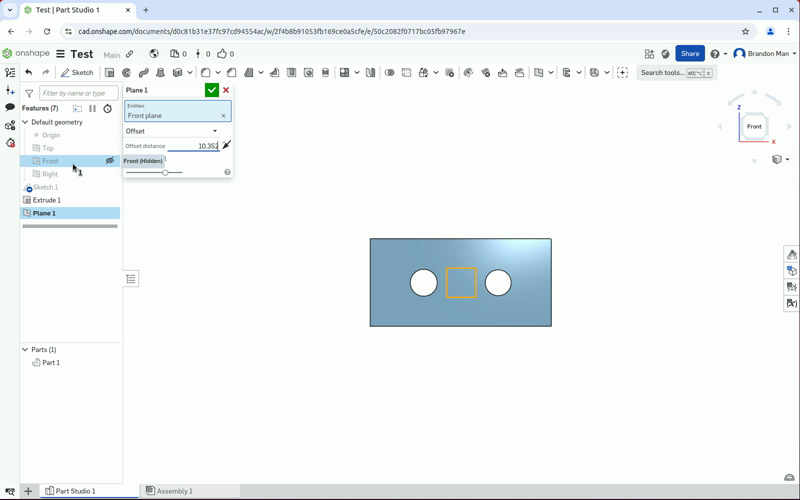
key(enter, 2)
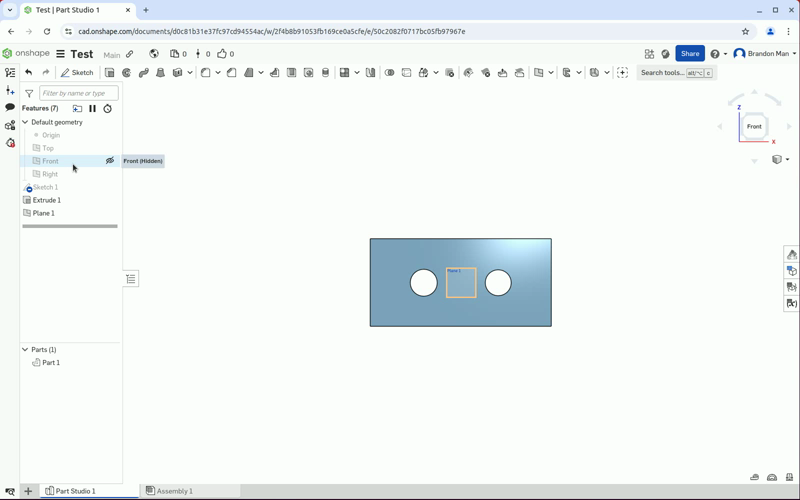
key(shift+s)
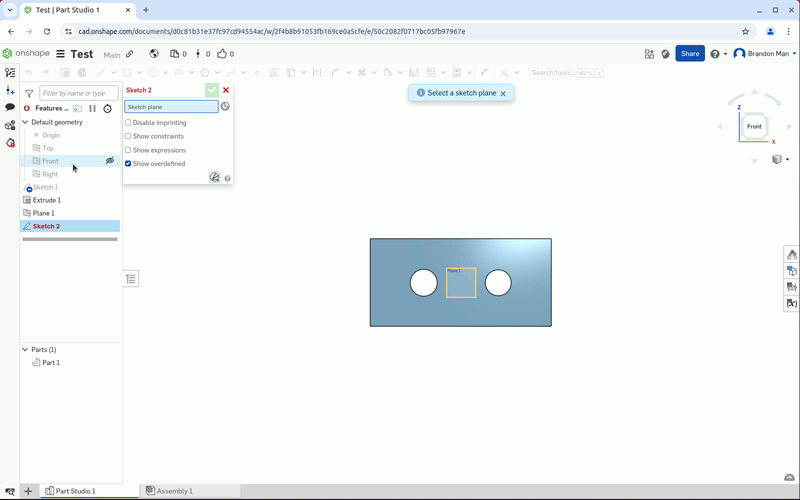
mouse_move(73, 215)
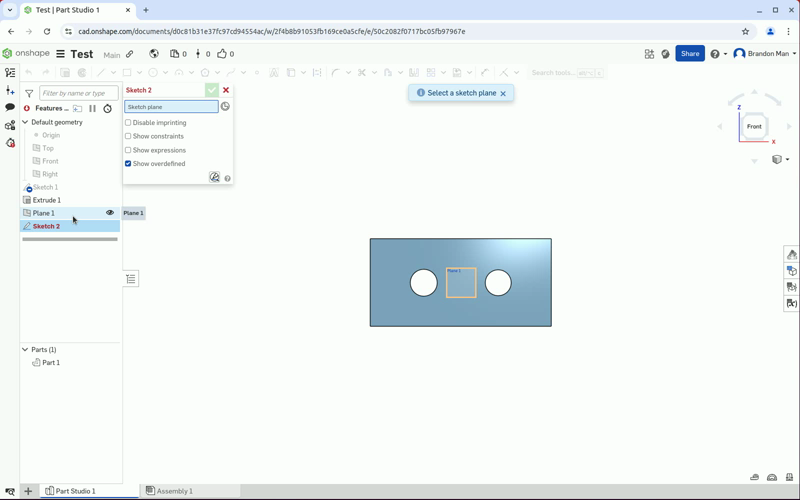
click(73, 215)
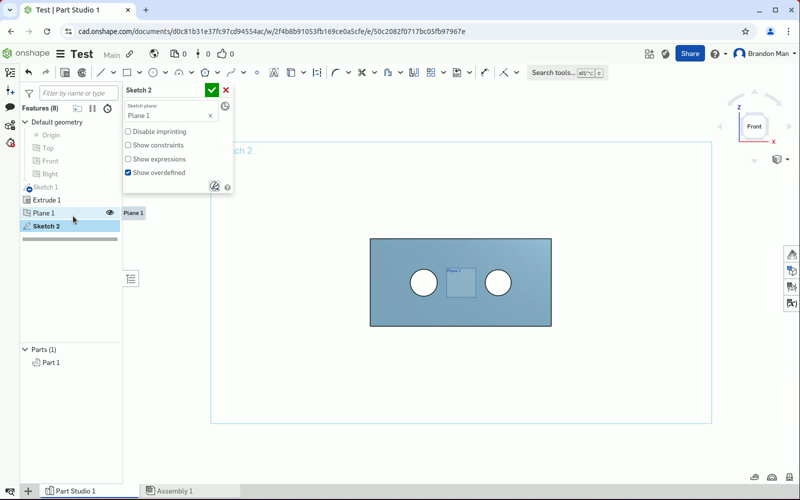
mouse_move(73, 352)
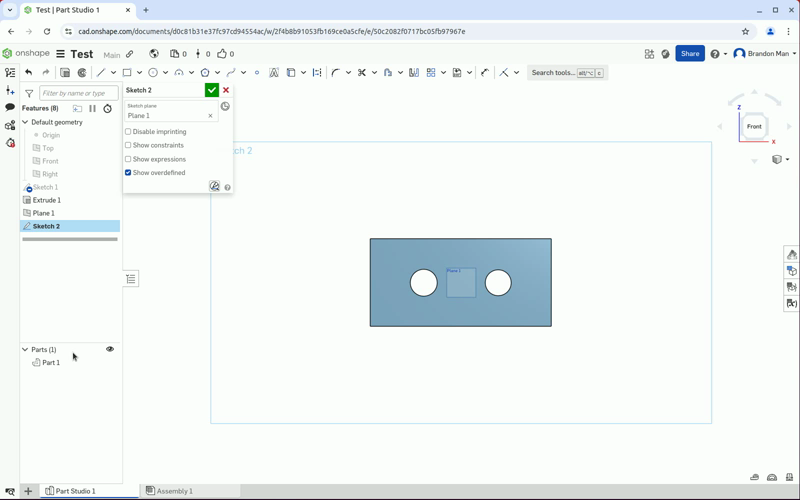
key(y)
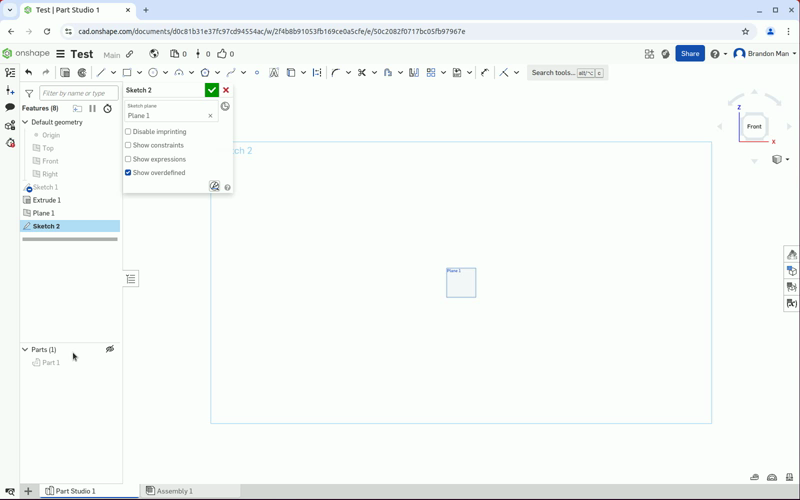
key(c)
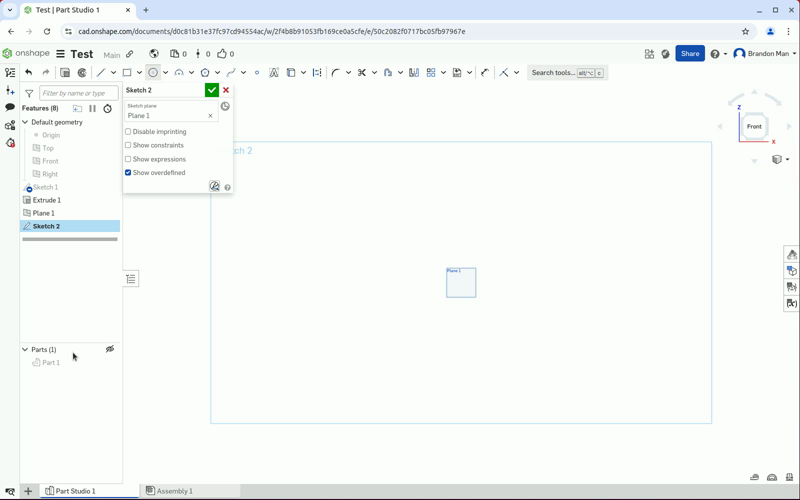
key_down(shift)
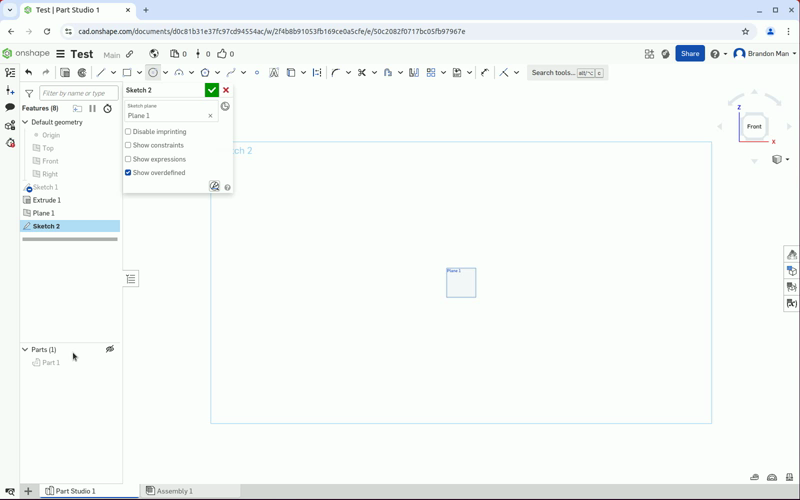
mouse_move(461, 282)
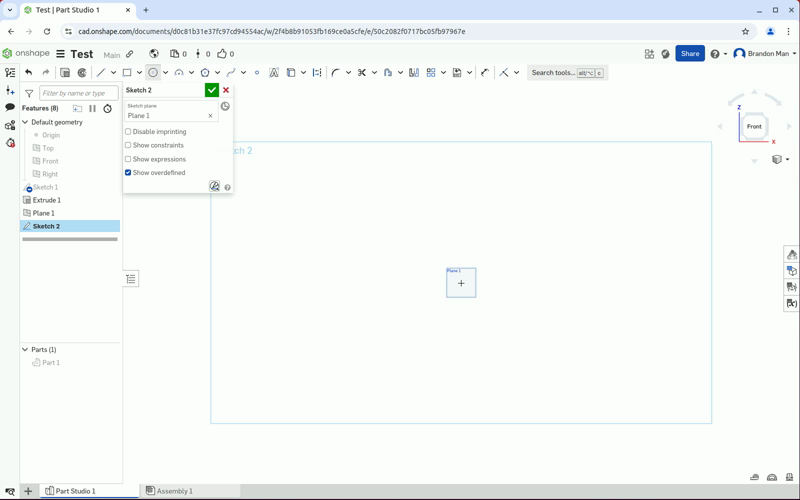
click(461, 282)
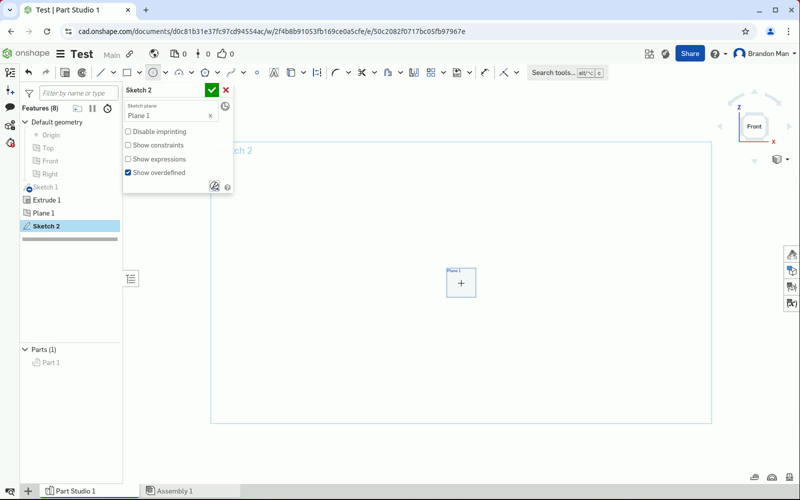
key_up(shift)
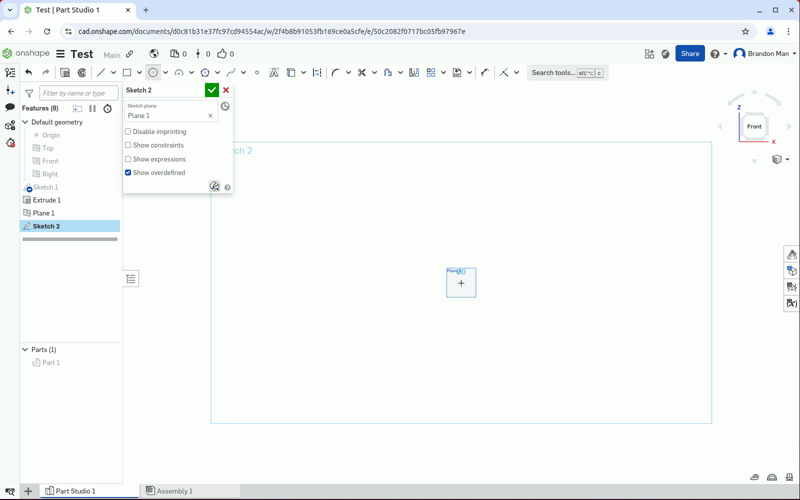
mouse_move(481, 282)
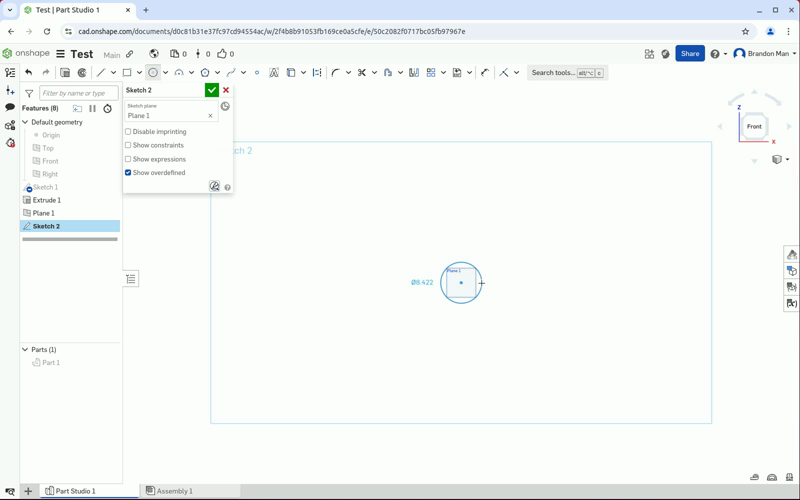
click(481, 282)
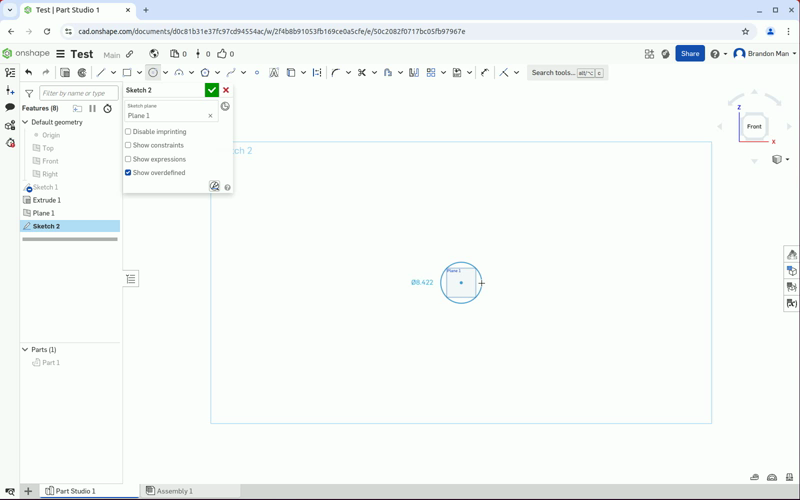
key(esc)
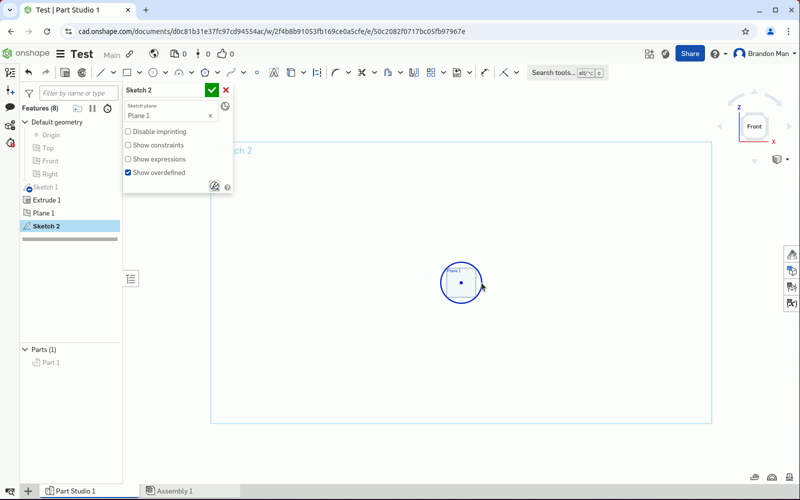
mouse_move(457, 291)
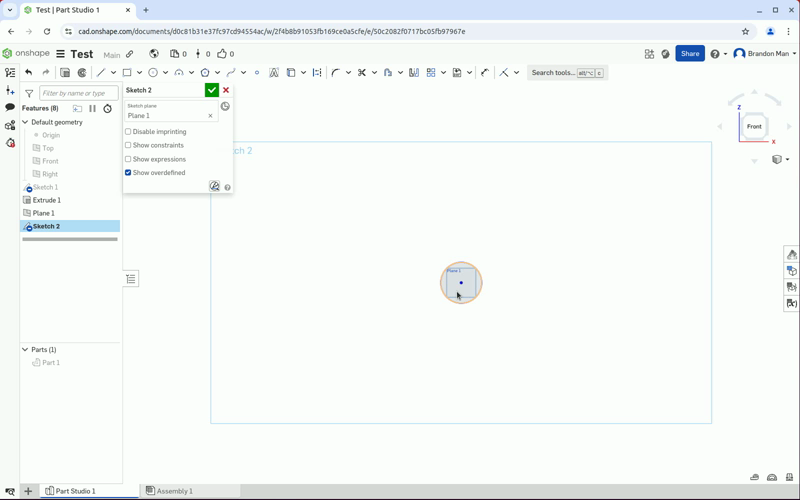
scroll(6)
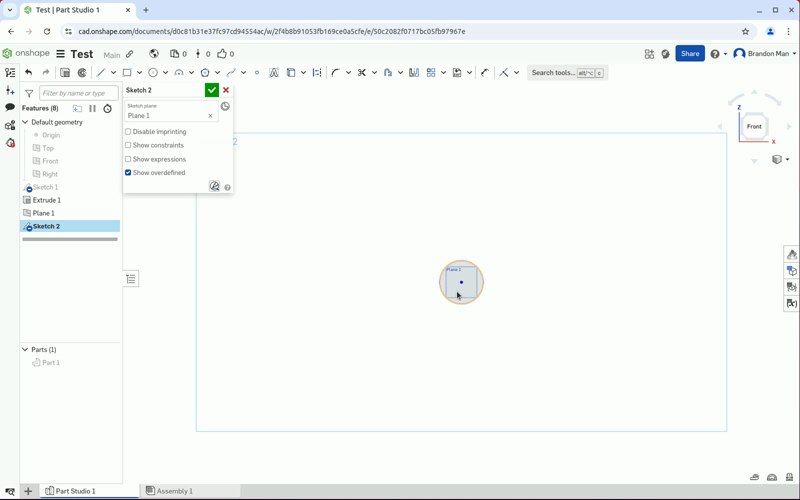
scroll(6)
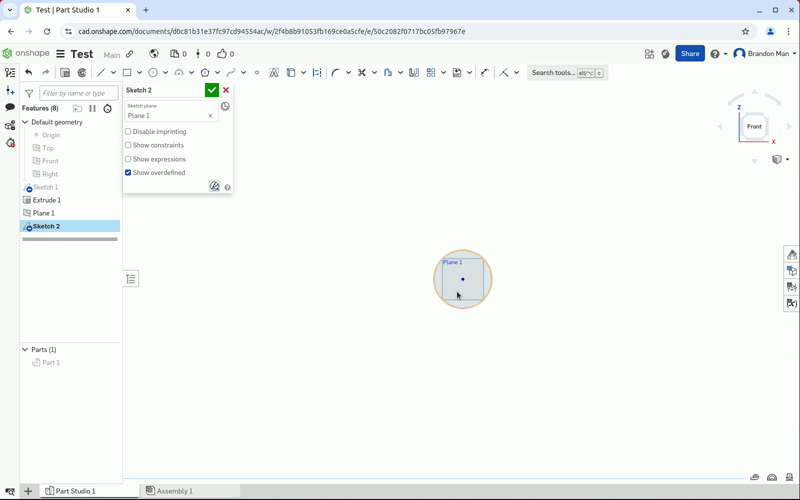
scroll(6)
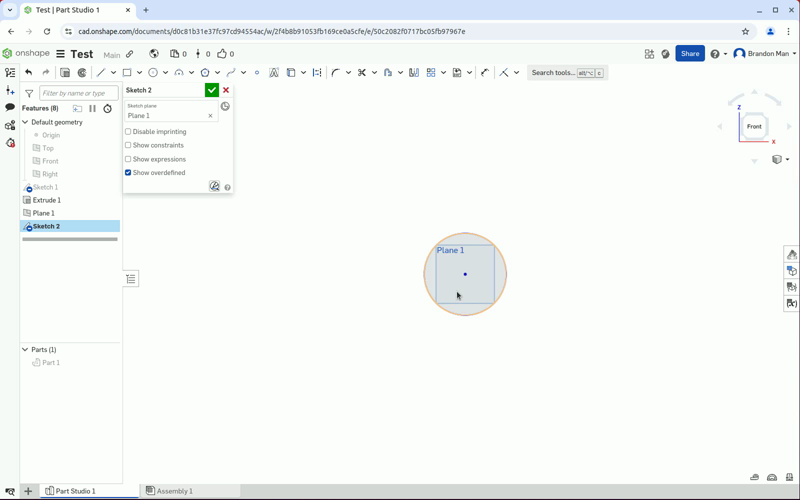
scroll(6)
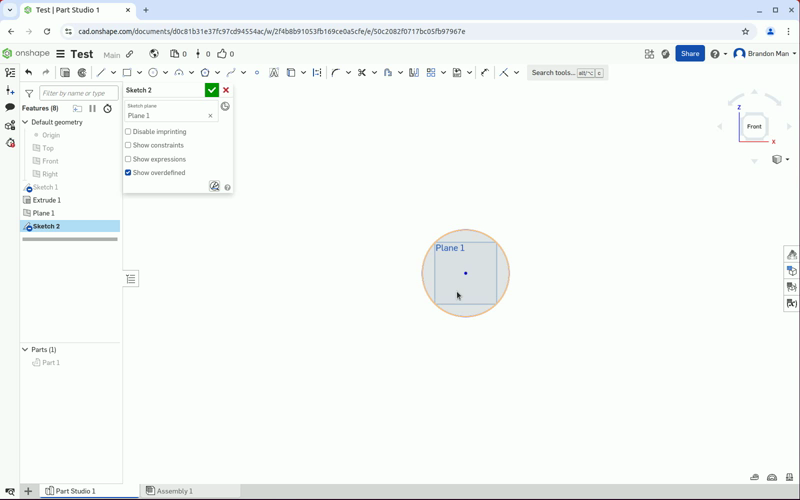
scroll(6)
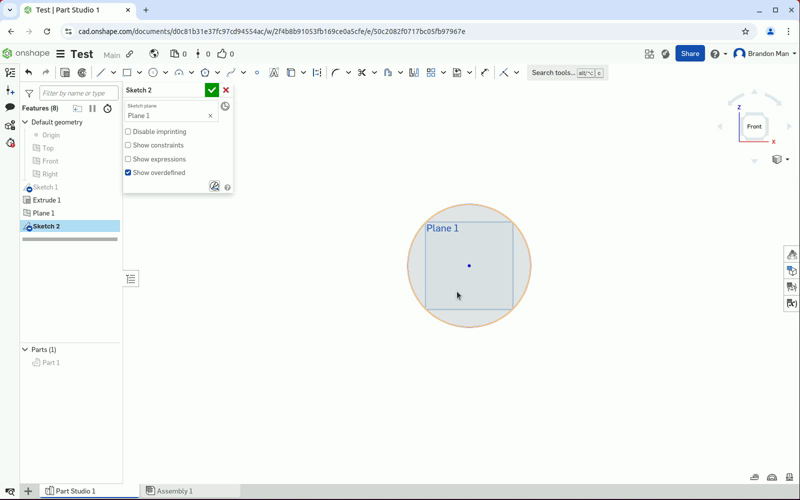
scroll(6)
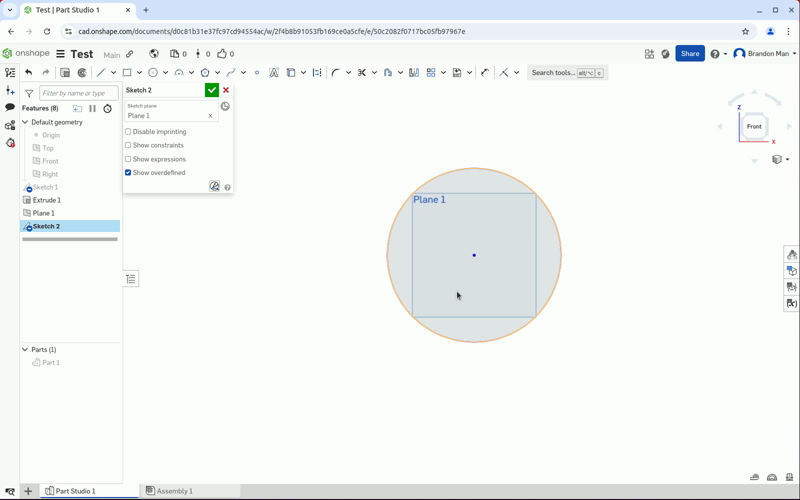
scroll(6)
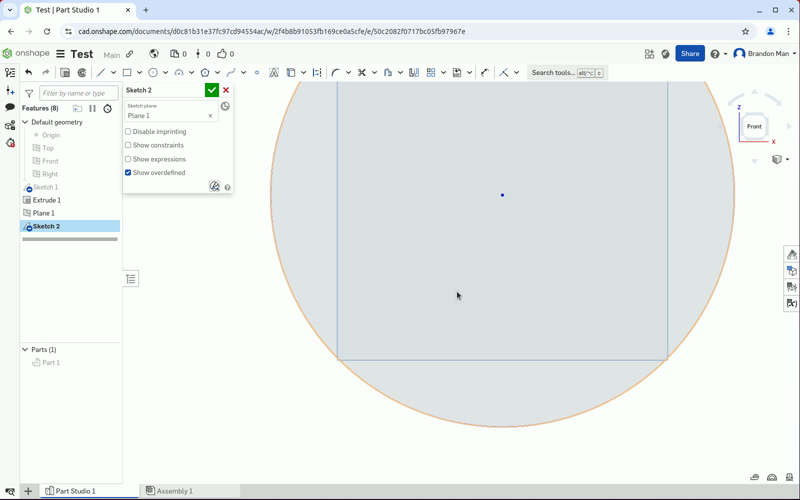
click(457, 291)
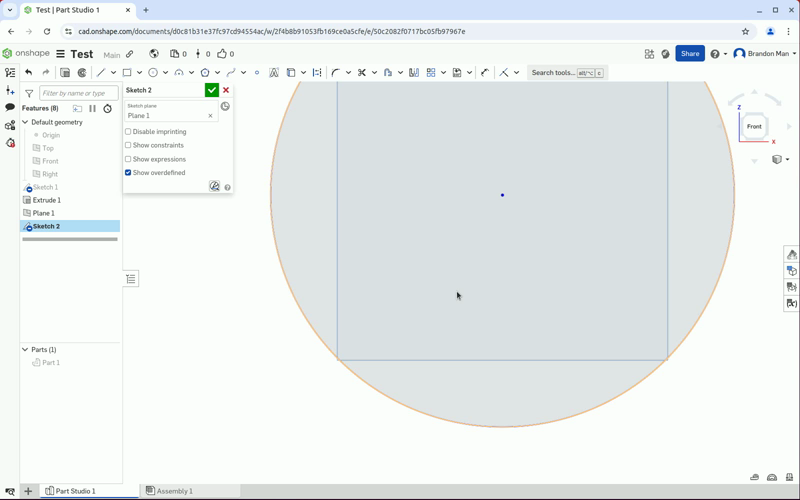
scroll(-6)
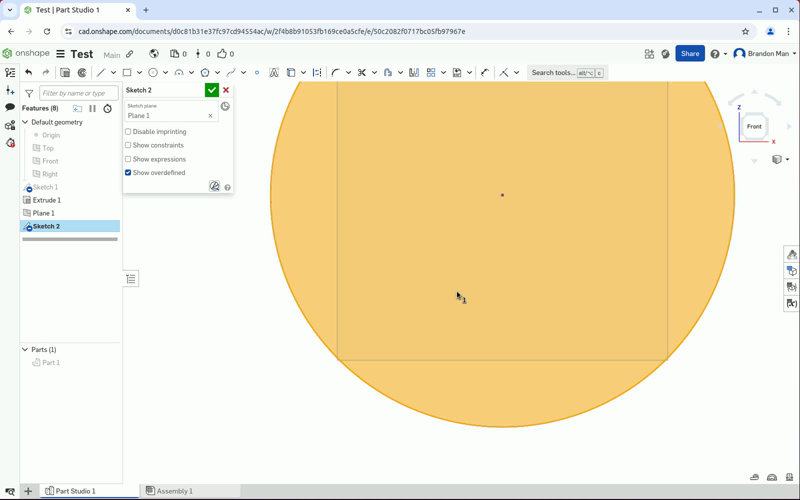
scroll(-6)
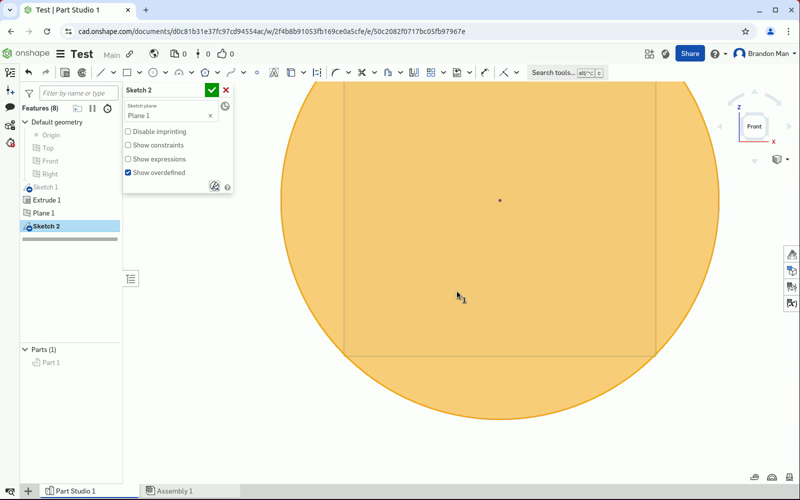
scroll(-6)
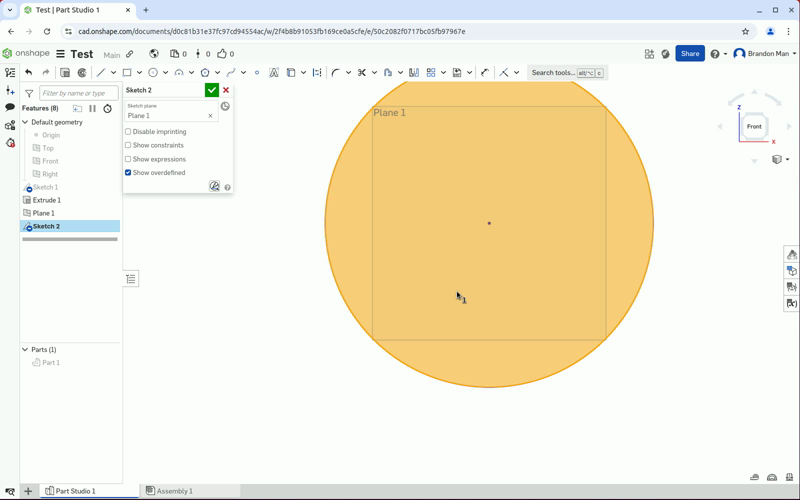
scroll(-6)
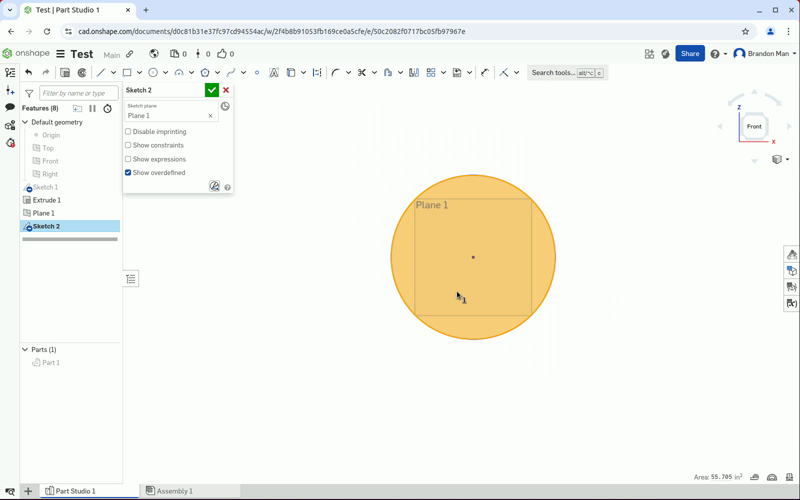
scroll(-6)
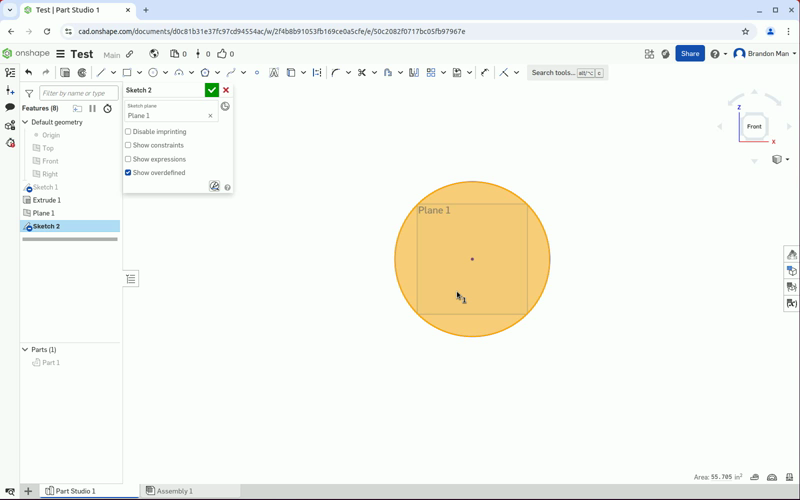
scroll(-6)
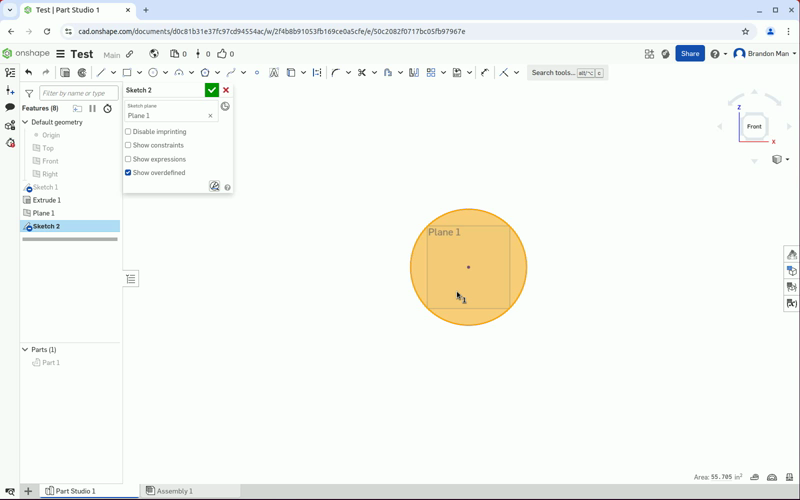
scroll(-6)
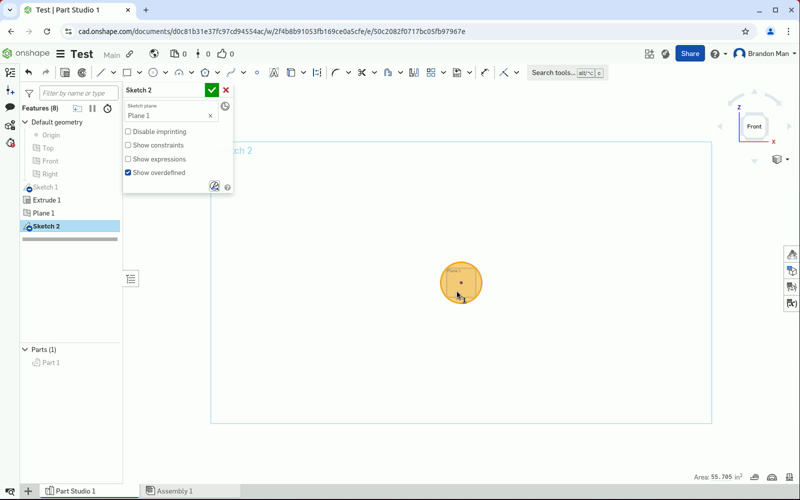
mouse_move(73, 352)
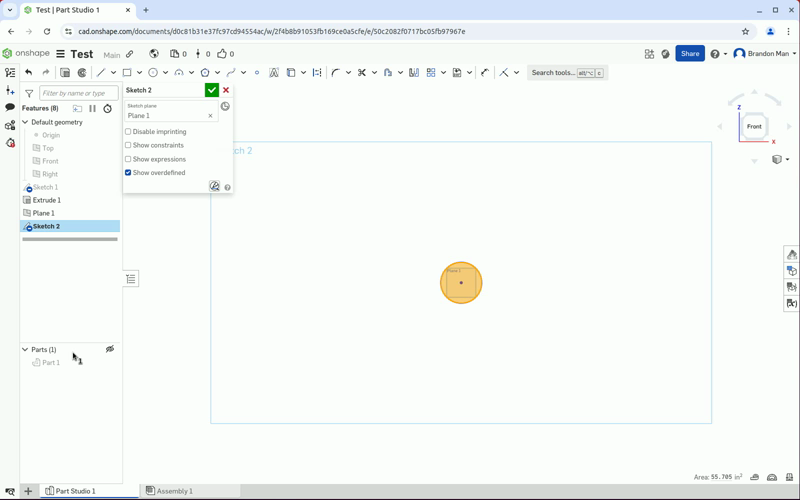
key(shift+y)
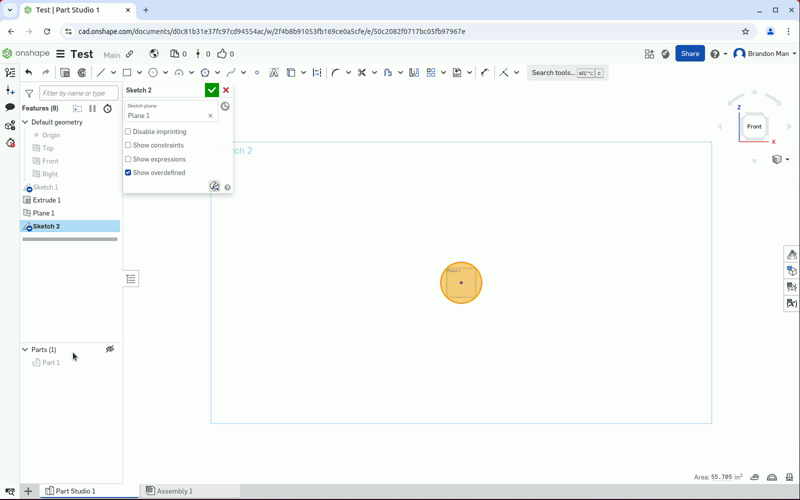
key(shift+e)
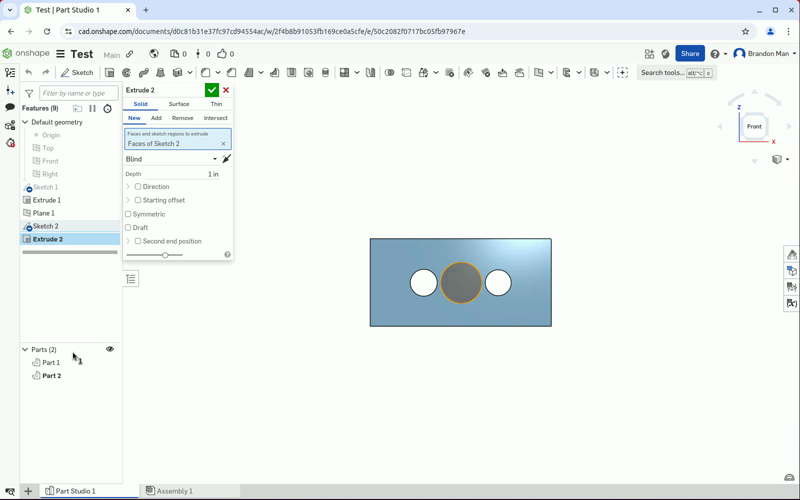
mouse_move(143, 106)
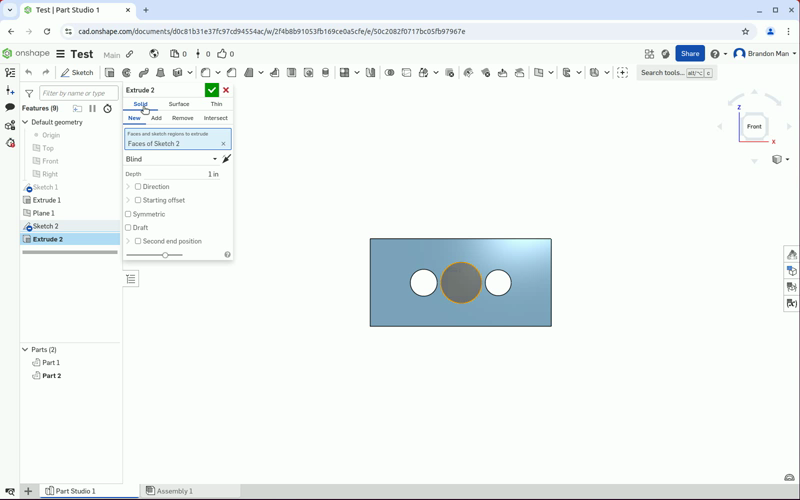
click(143, 106)
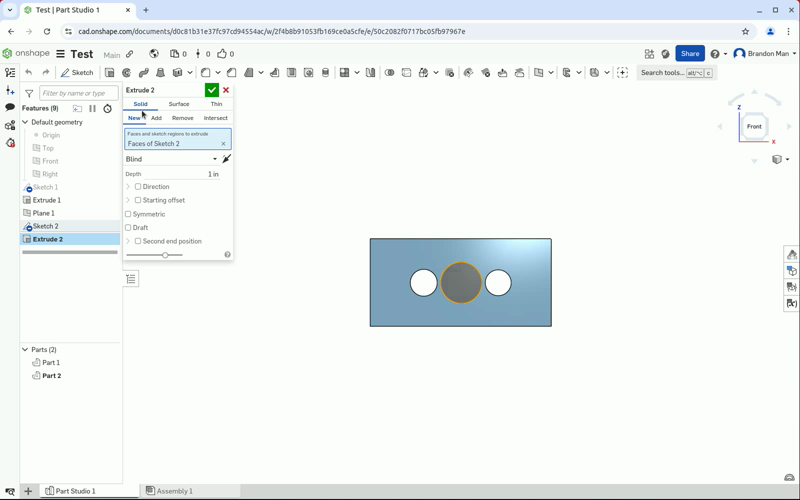
mouse_move(137, 120)
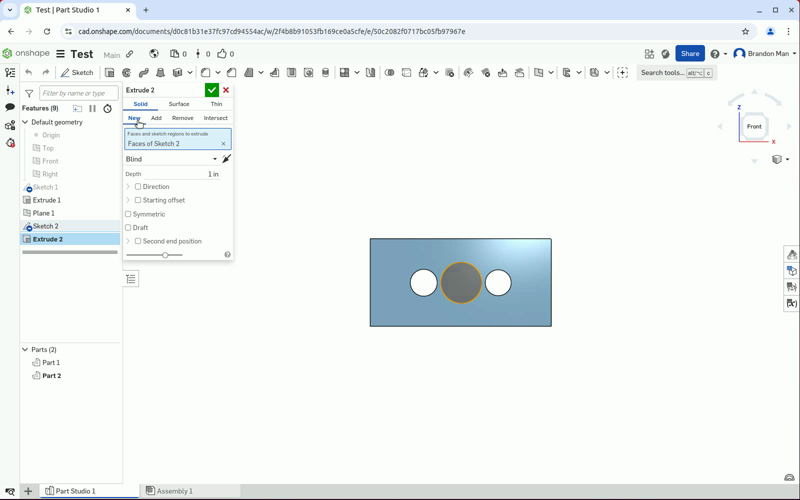
click(137, 120)
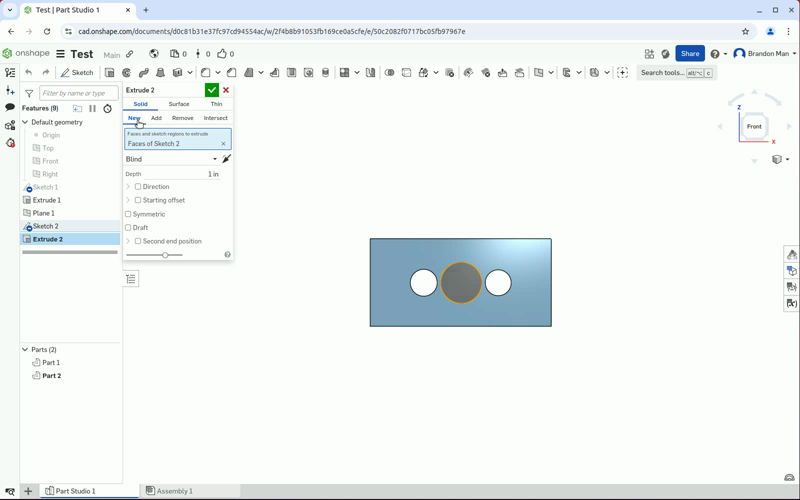
key(tab, 4)
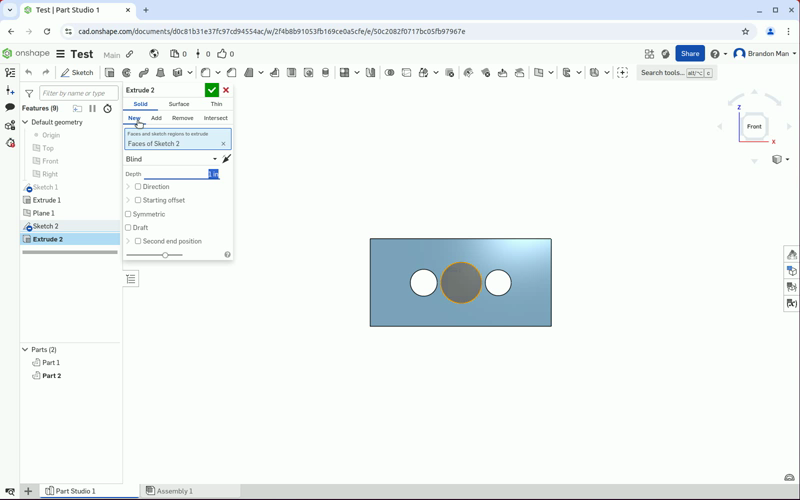
text(12.758)
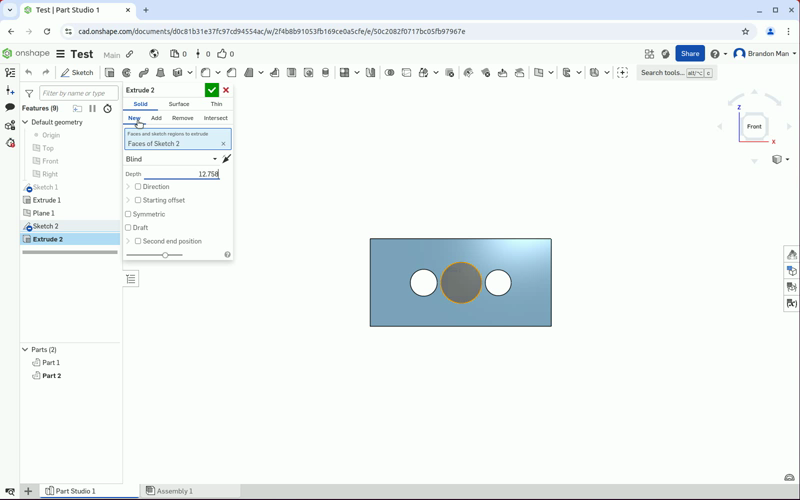
key(enter)
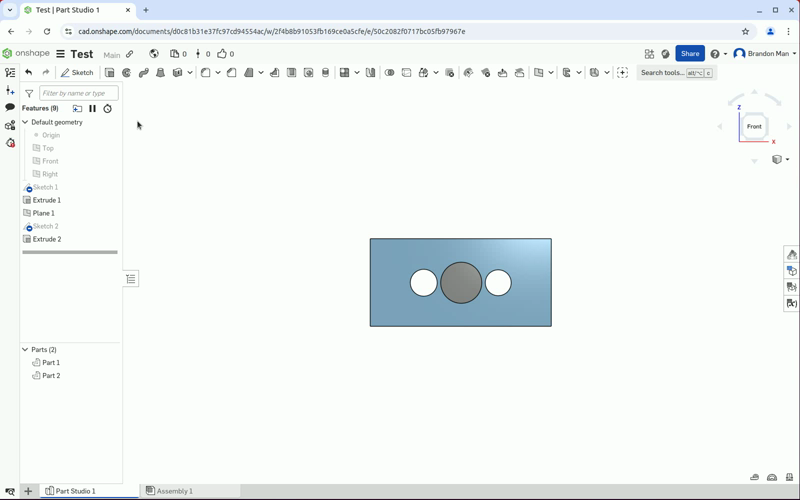
key(shift+h)
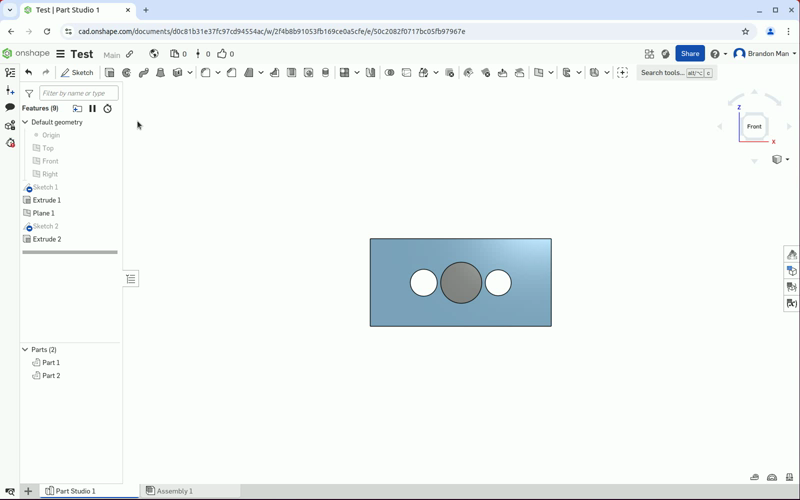
key(shift+h)
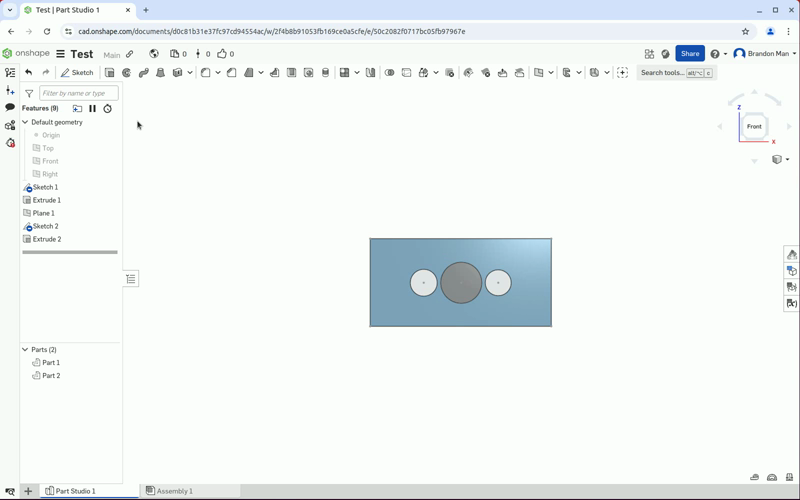
key(shift+7)
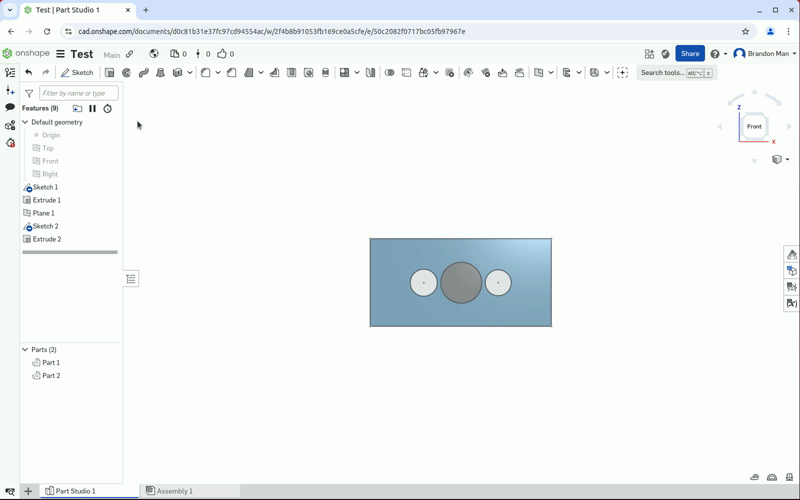
key(left, 2)
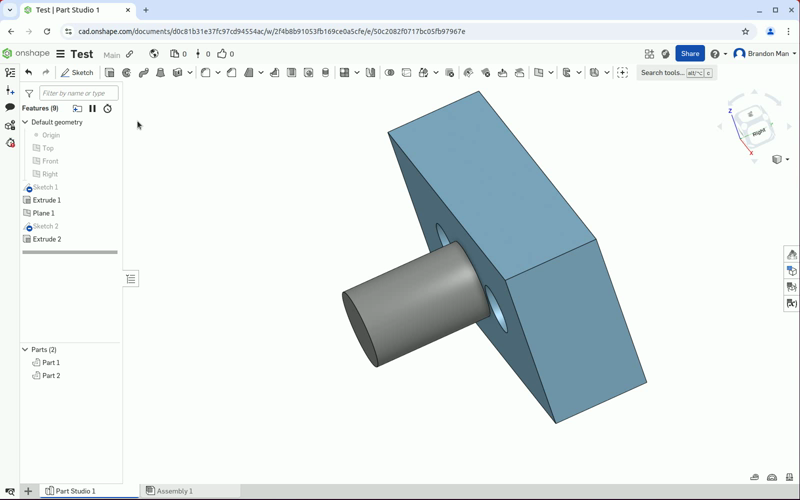
key(down, 2)
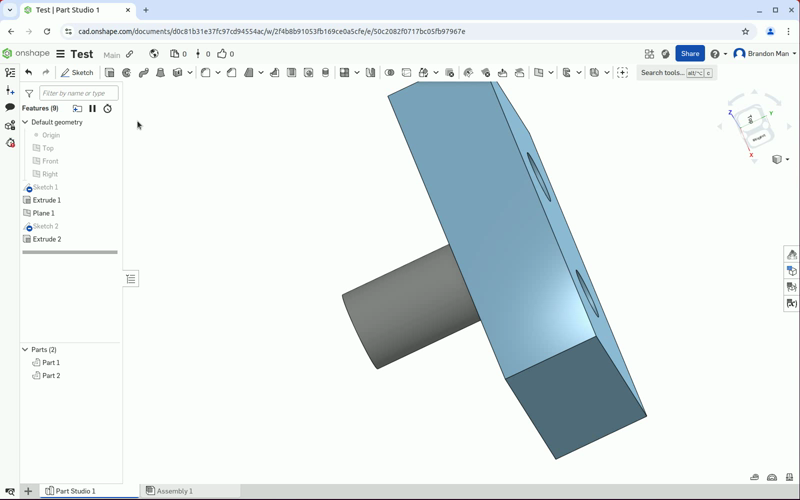
key(up, 2)
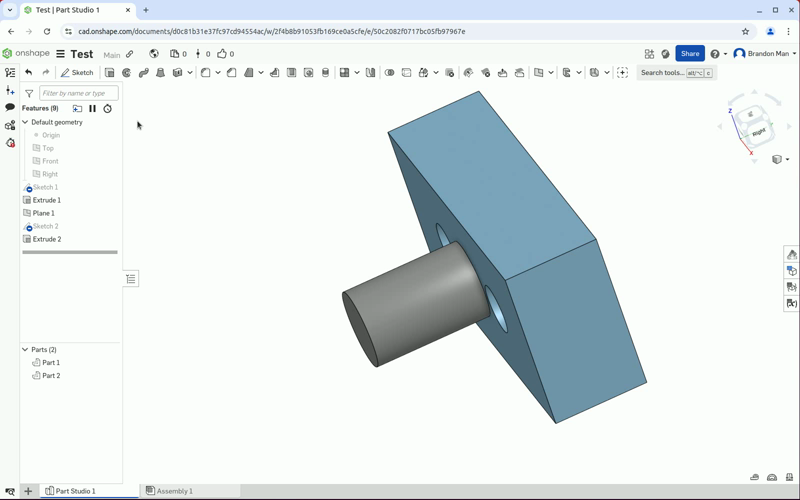
key(right, 2)
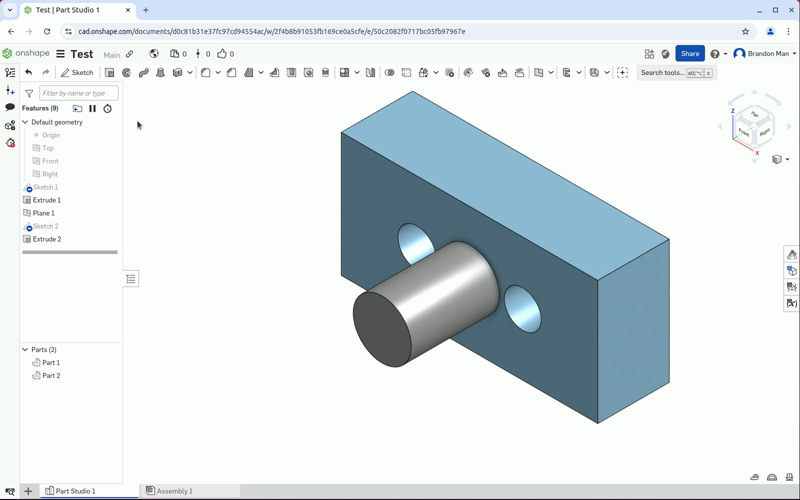
mouse_move(73, 189)
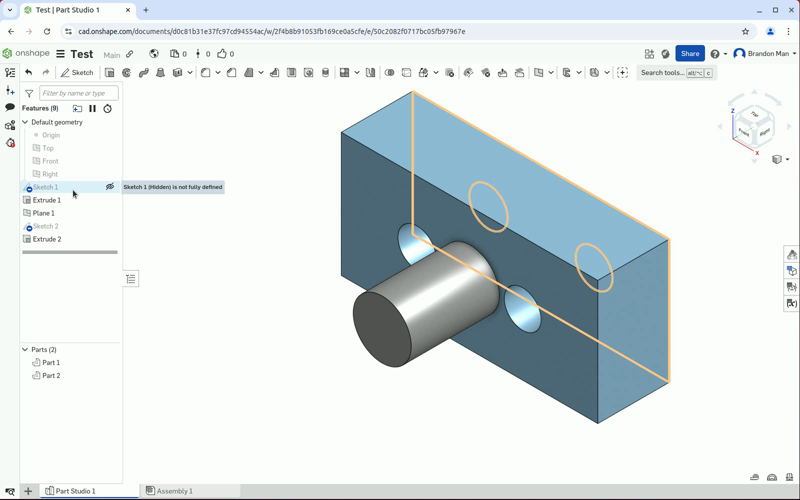
click(73, 189)